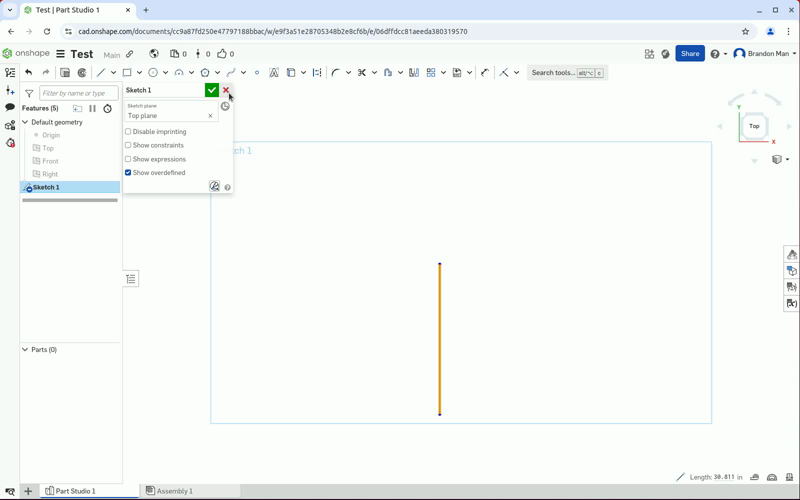
key(shift+h)
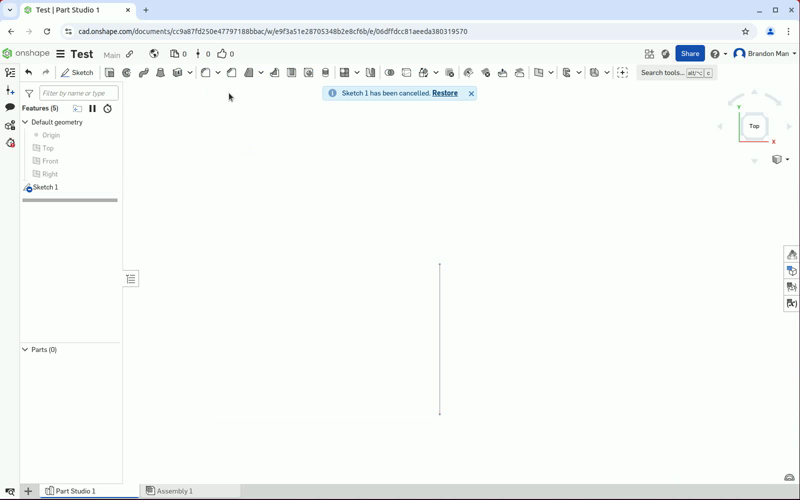
key(shift+s)
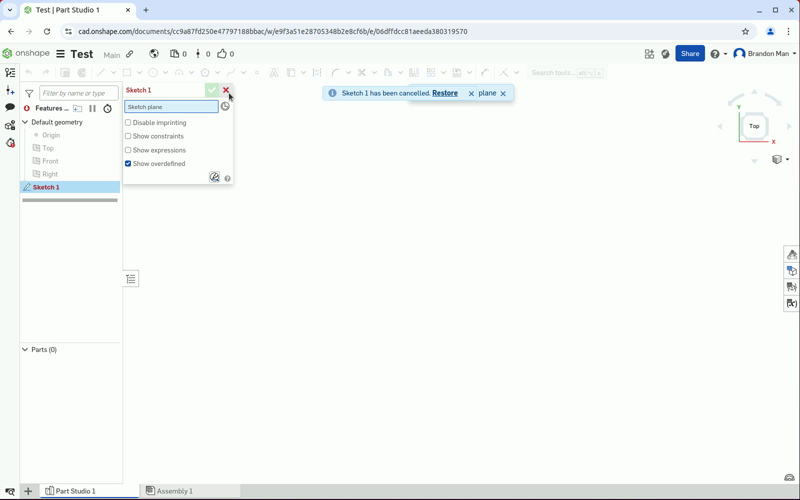
mouse_move(73, 150)
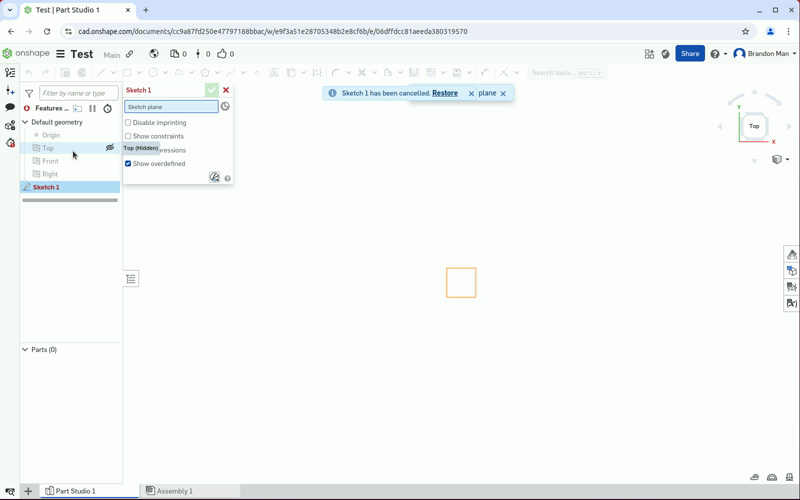
click(73, 150)
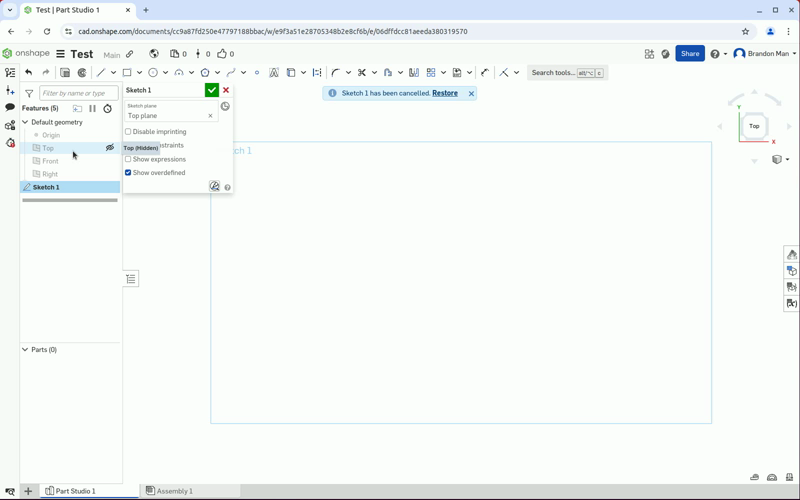
mouse_move(73, 352)
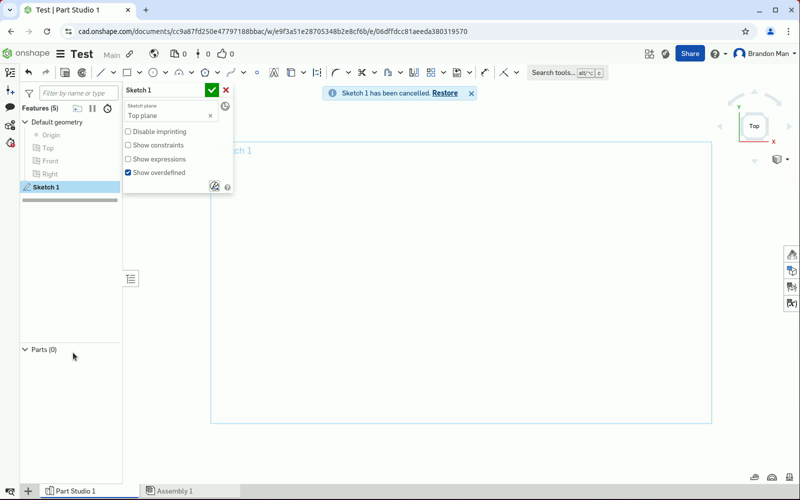
key(y)
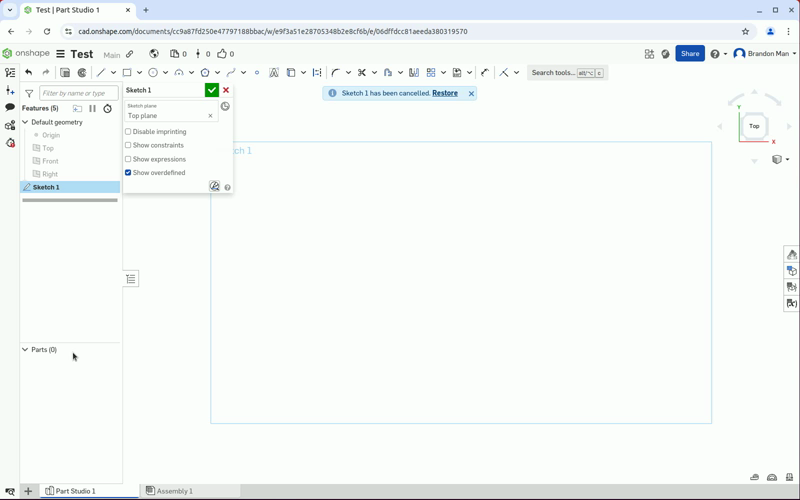
key(l)
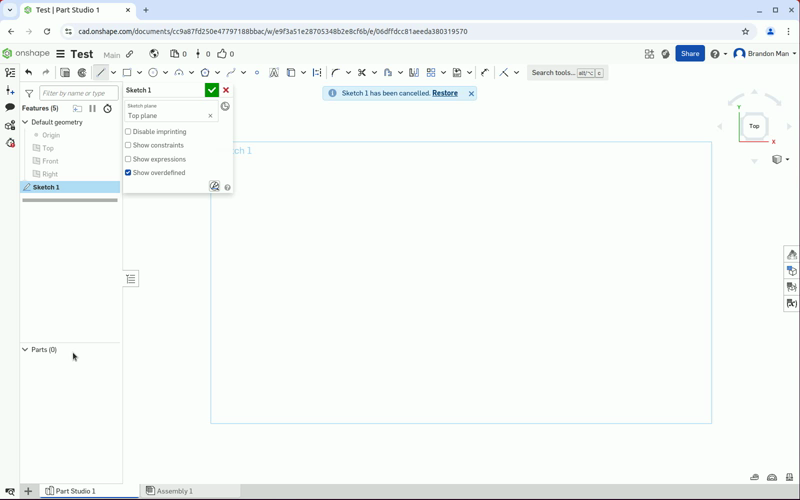
key_down(shift)
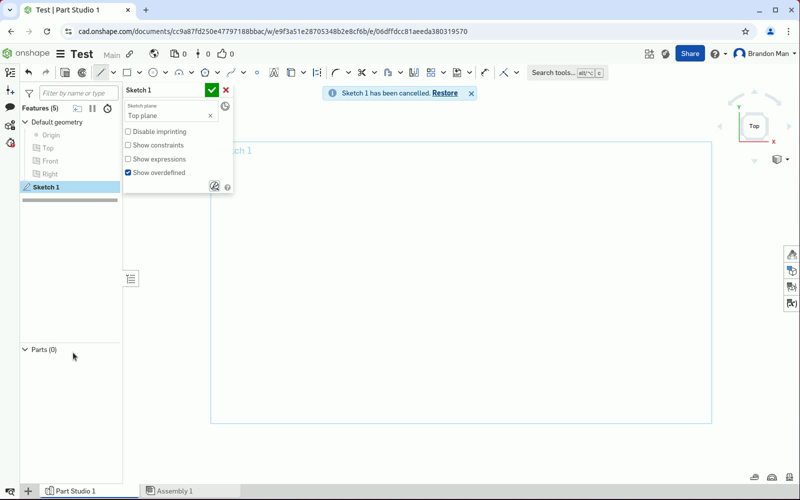
mouse_move(348, 365)
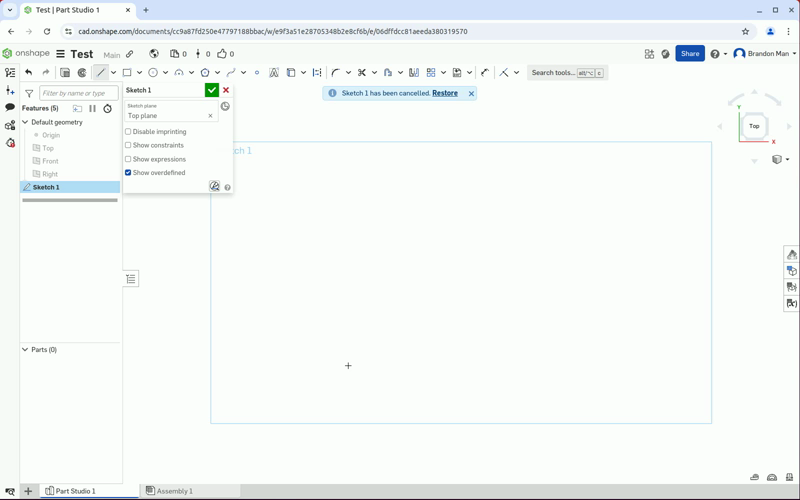
click(348, 365)
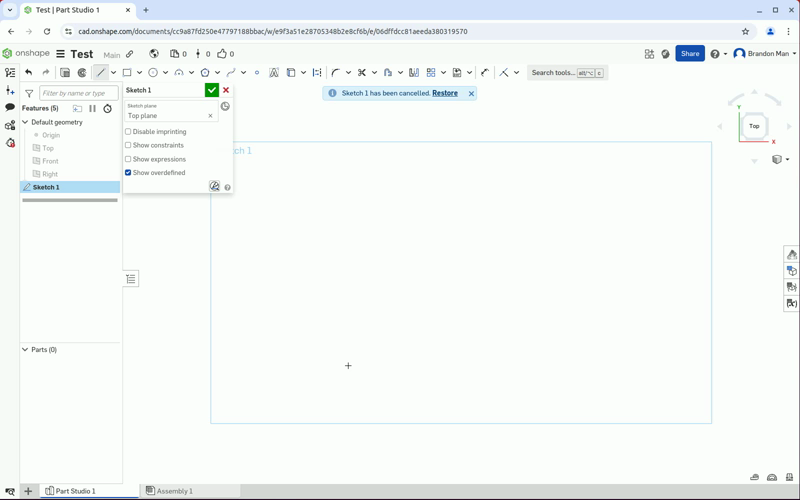
key_up(shift)
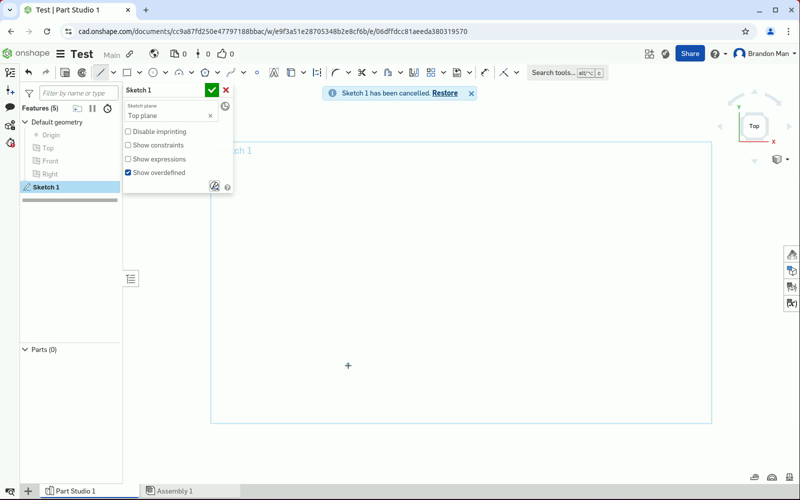
key_down(shift)
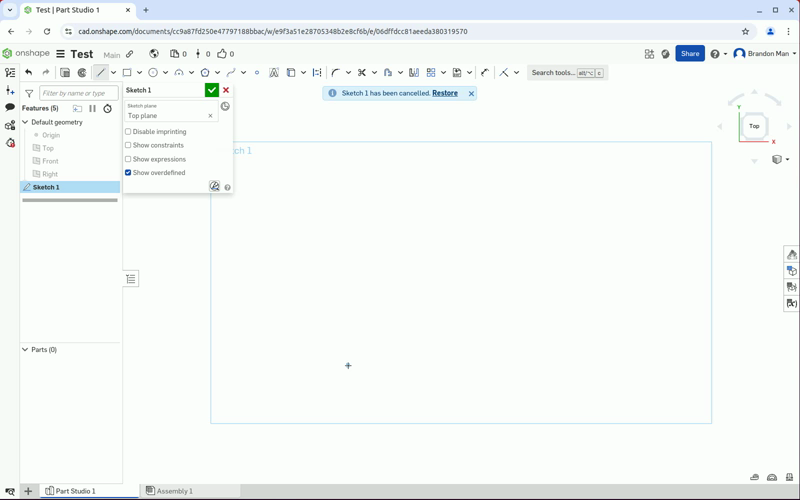
mouse_move(460, 365)
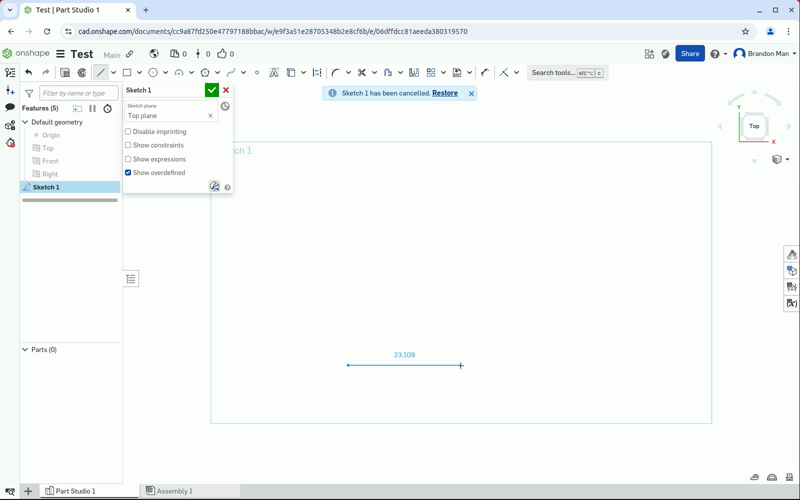
click(460, 365)
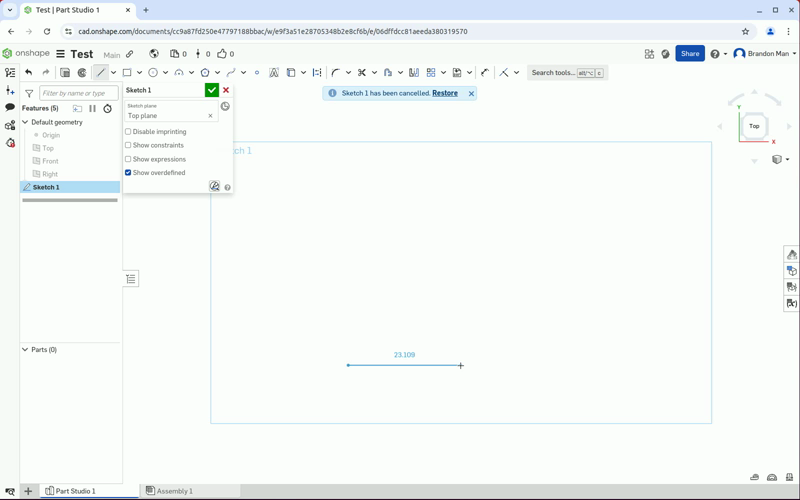
key_up(shift)
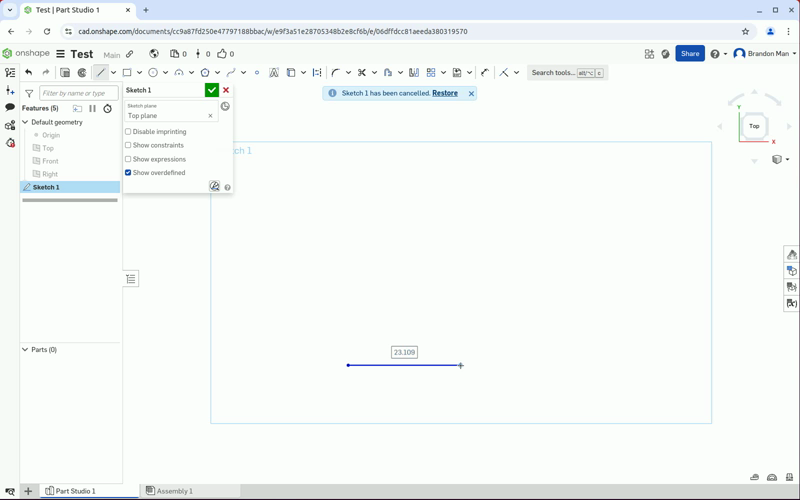
key(esc)
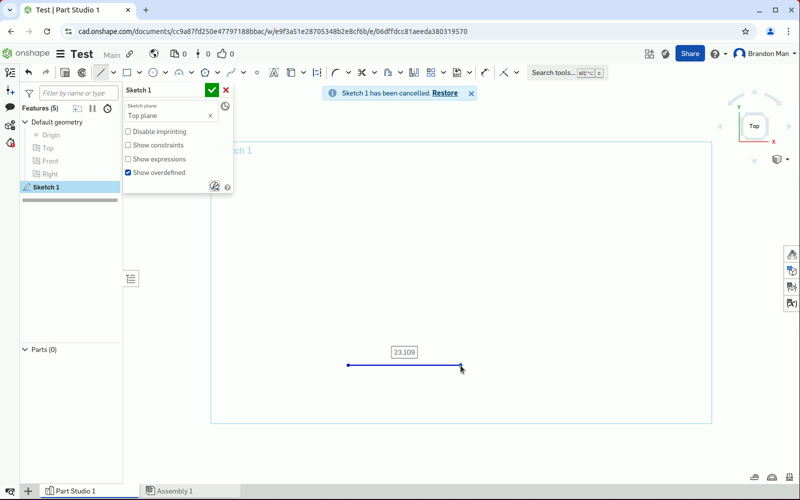
key(a)
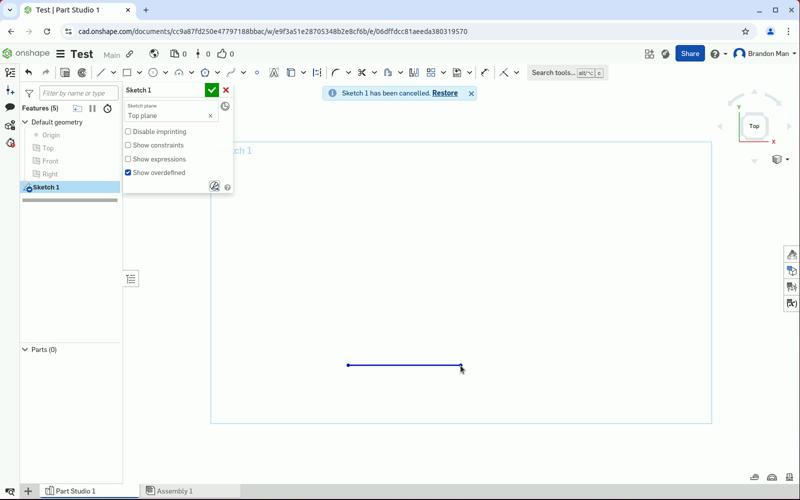
mouse_move(460, 365)
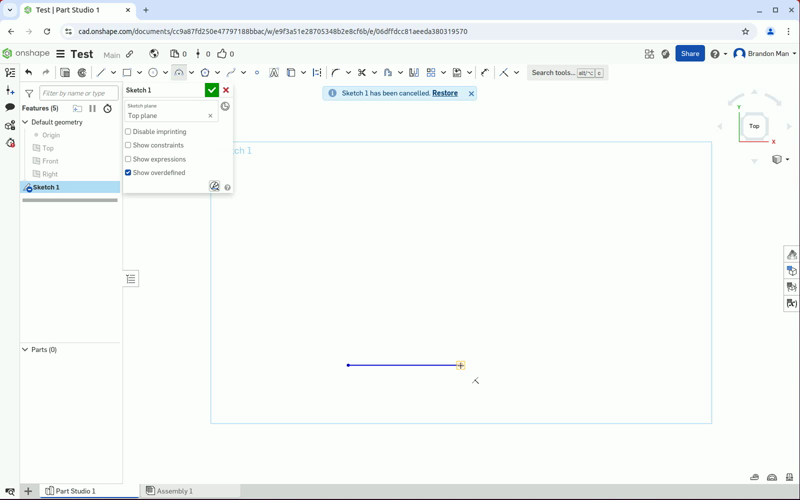
click(460, 365)
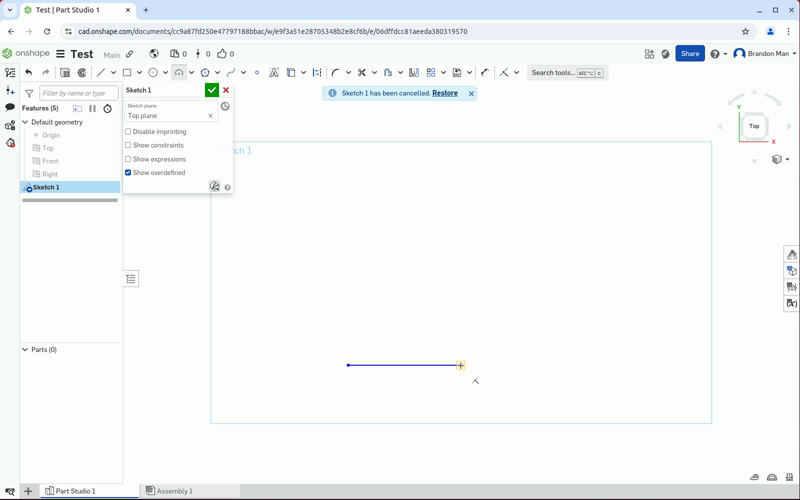
key_down(shift)
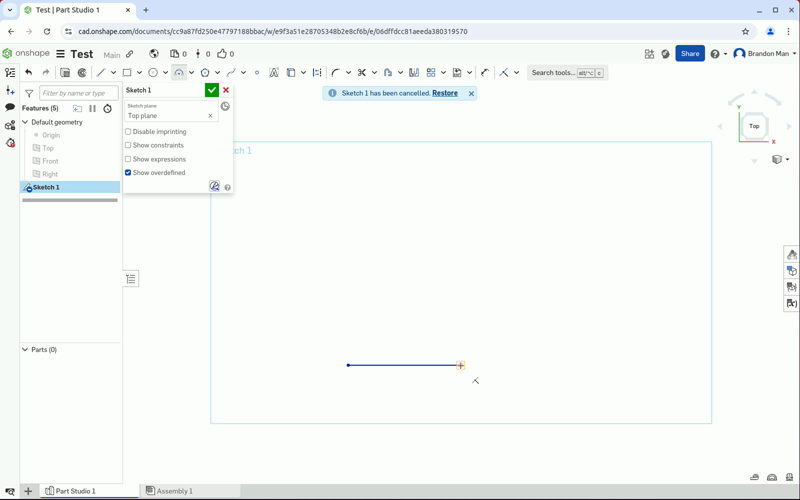
mouse_move(460, 282)
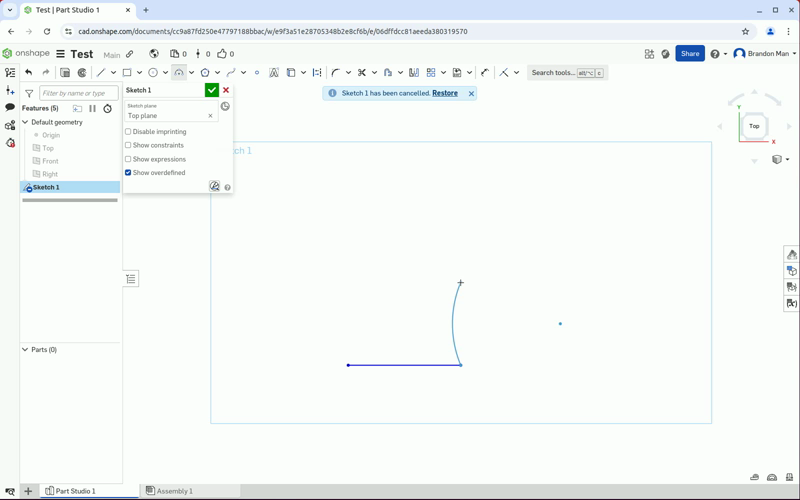
click(460, 282)
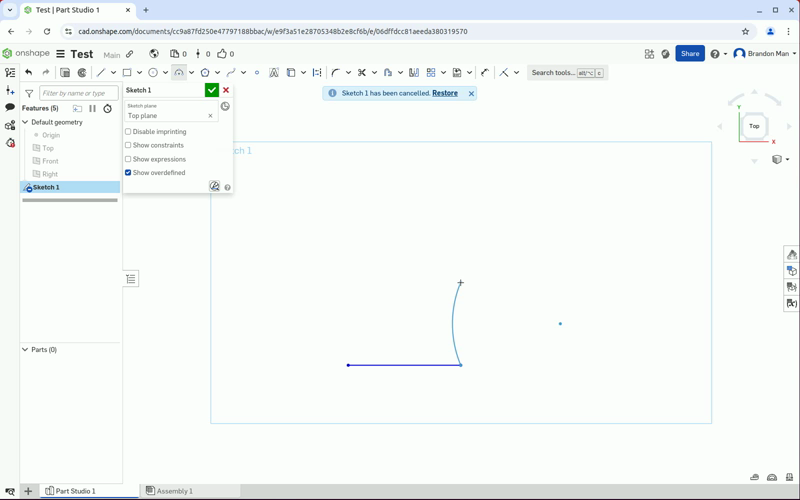
mouse_move(430, 323)
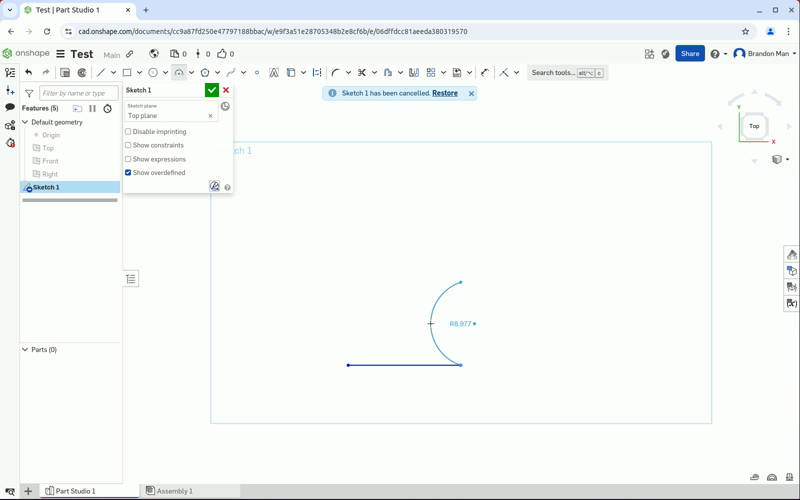
click(430, 323)
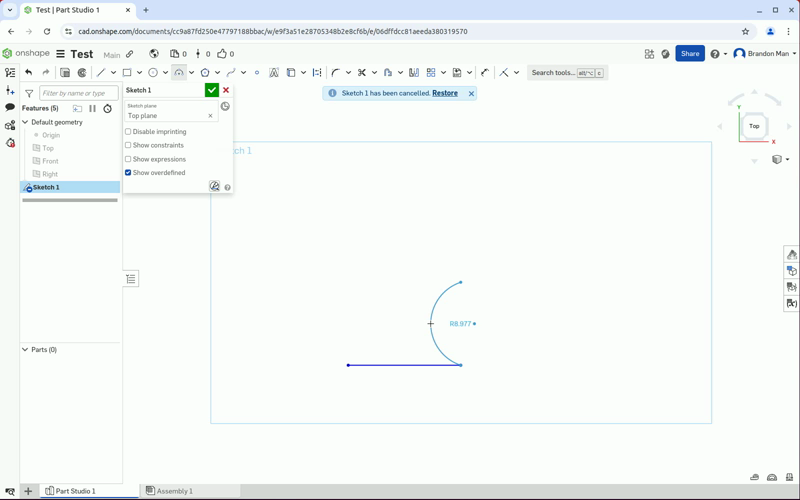
key_up(shift)
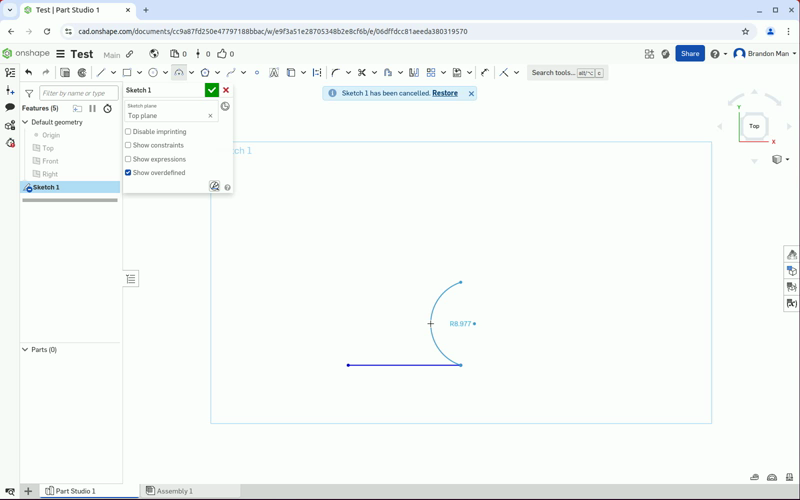
key(esc)
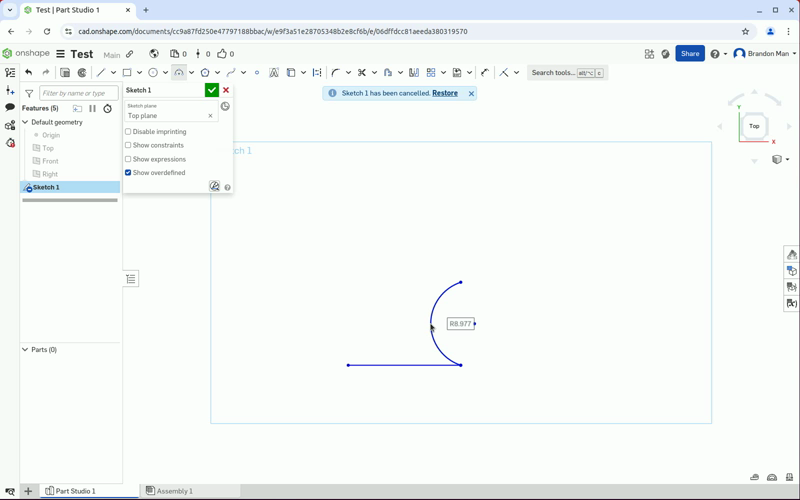
key(l)
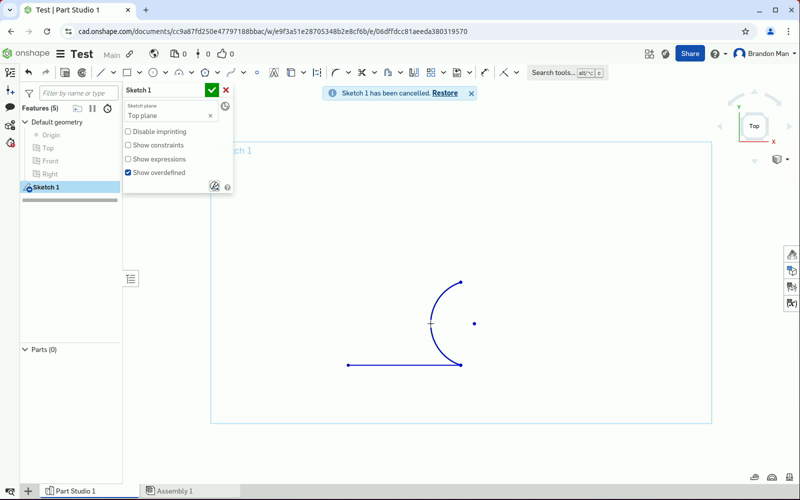
mouse_move(460, 282)
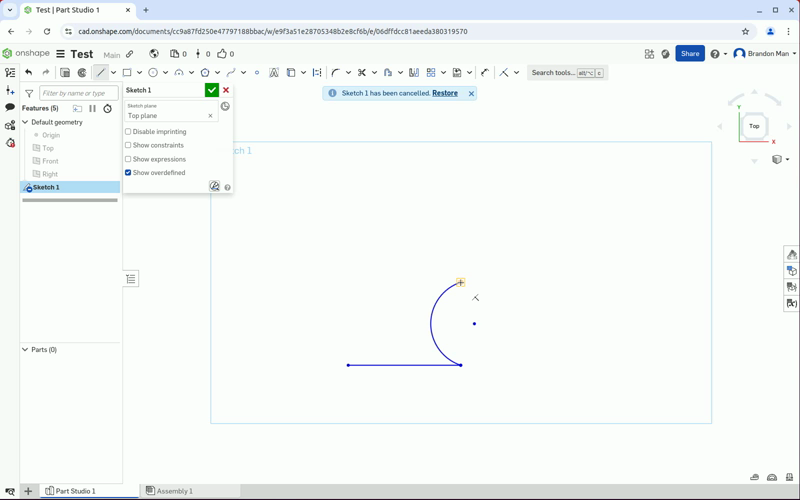
click(460, 282)
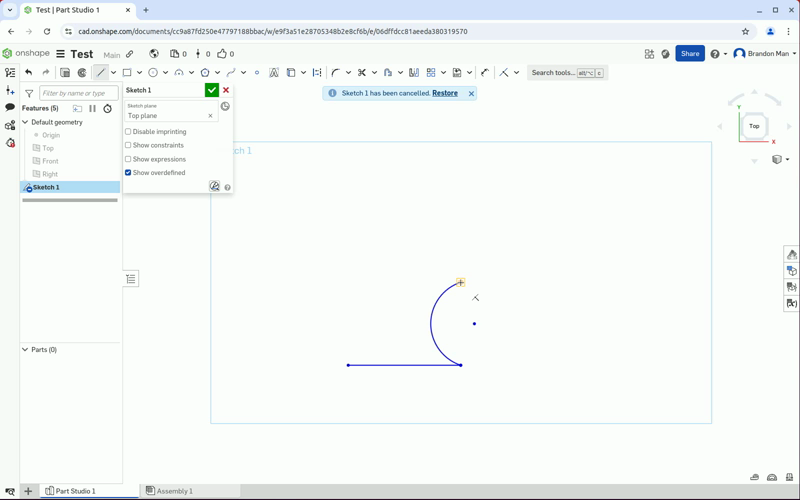
key_down(shift)
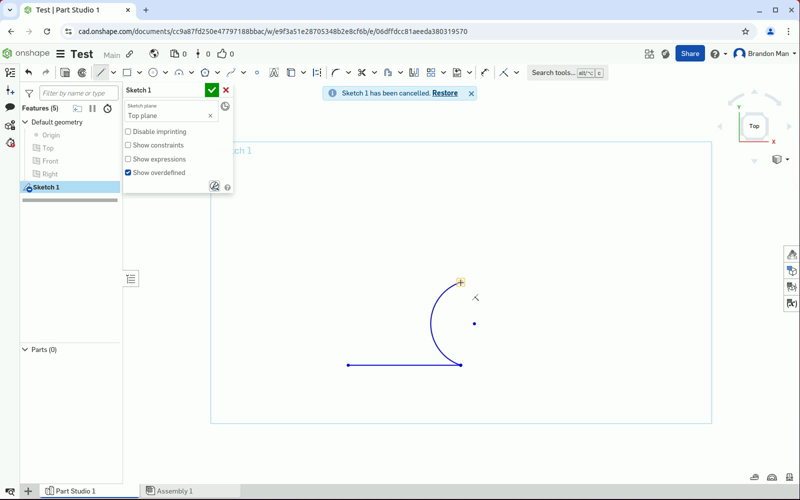
mouse_move(348, 282)
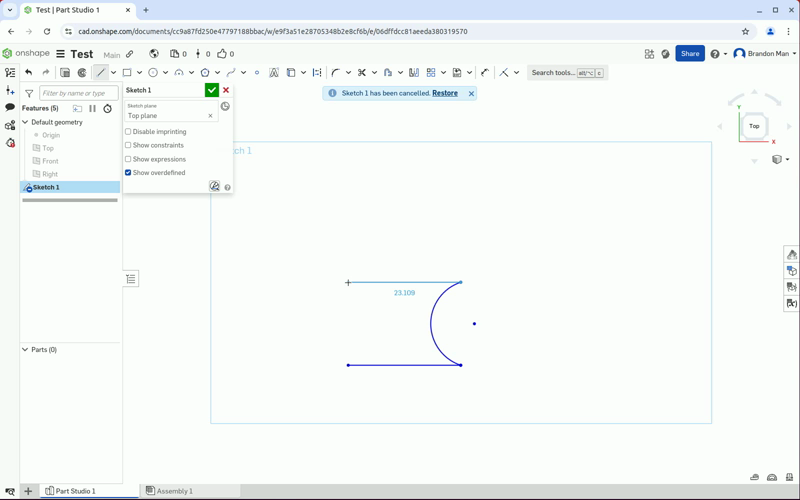
click(348, 282)
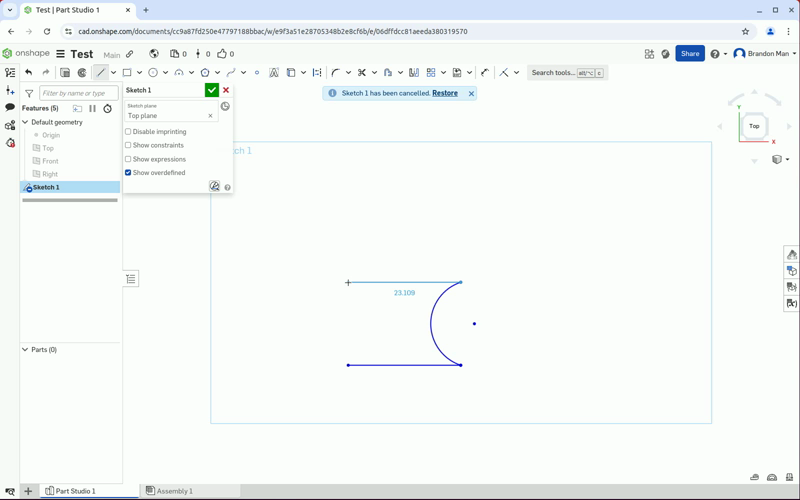
key_up(shift)
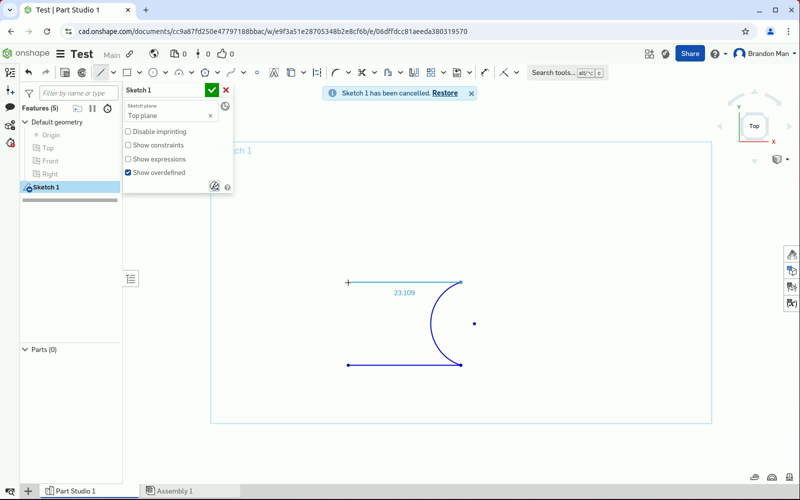
key_down(shift)
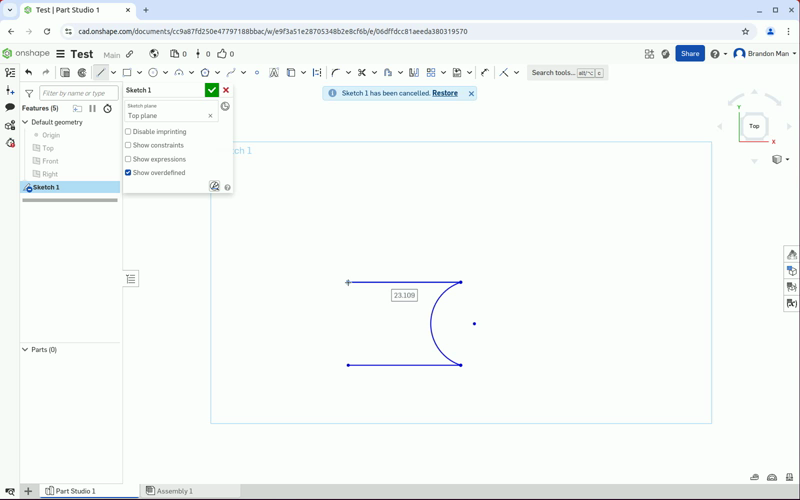
mouse_move(348, 365)
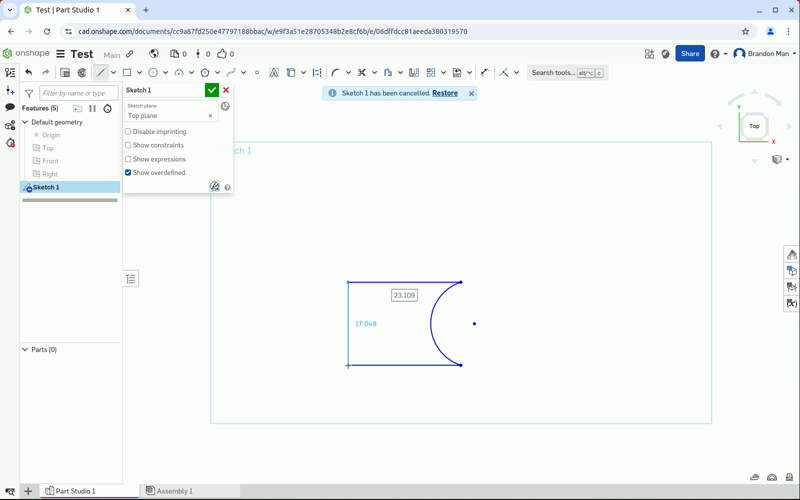
key_up(shift)
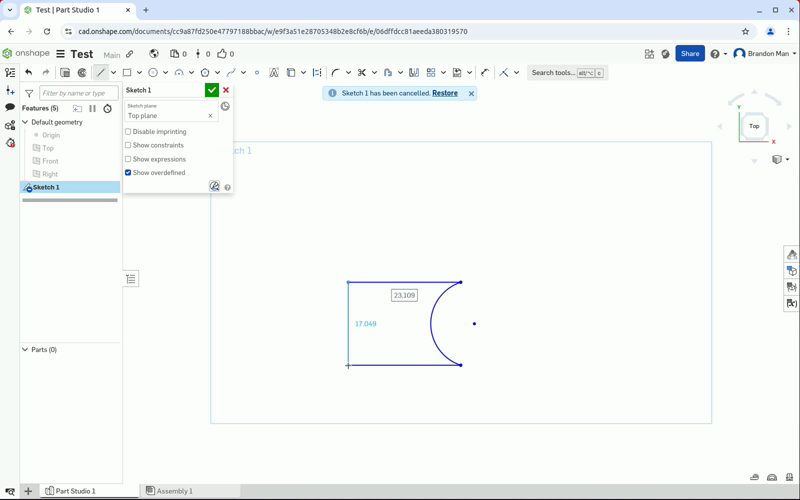
click(348, 365)
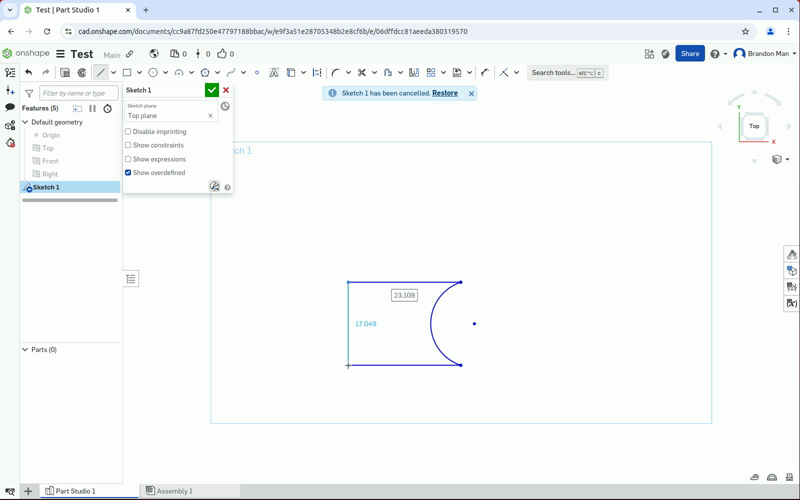
key(esc)
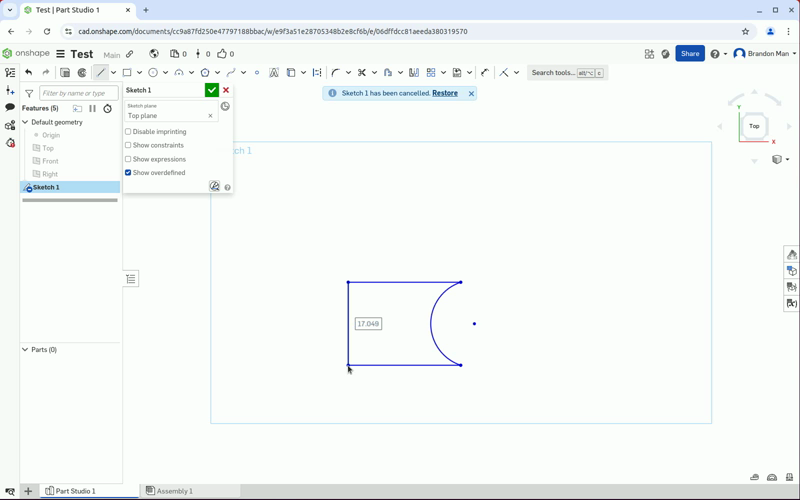
mouse_move(428, 288)
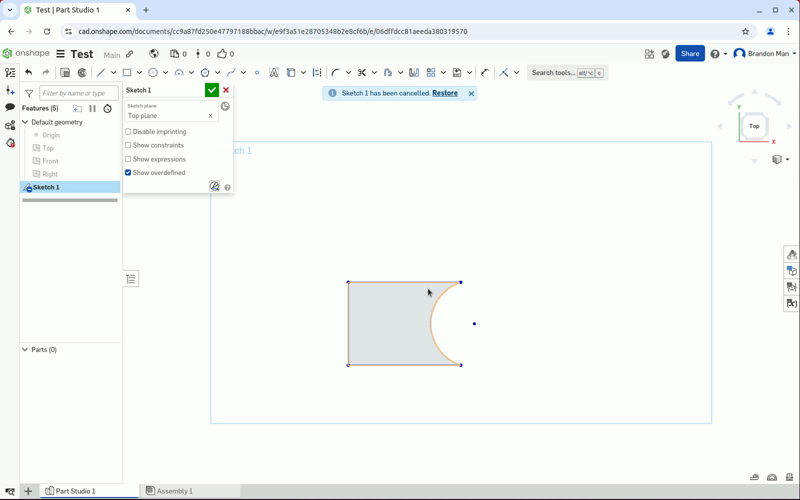
click(428, 288)
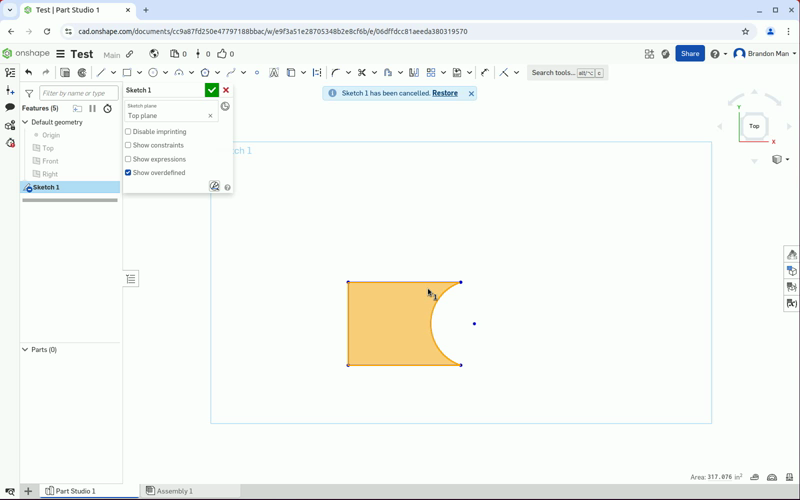
mouse_move(73, 352)
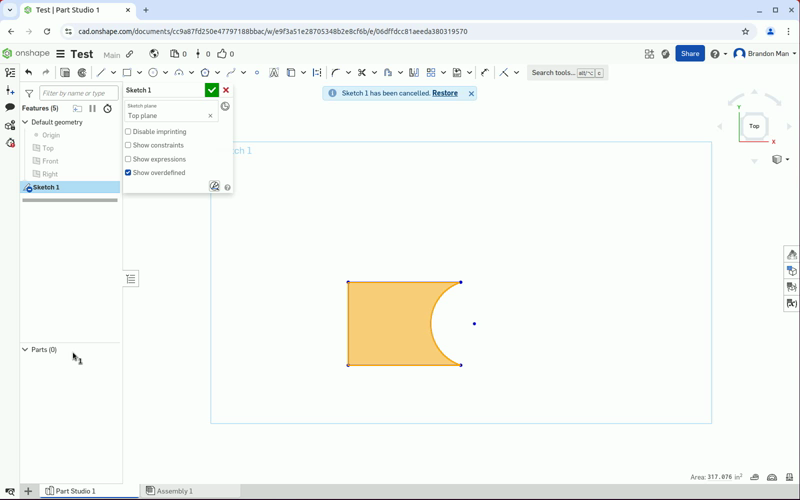
key(shift+y)
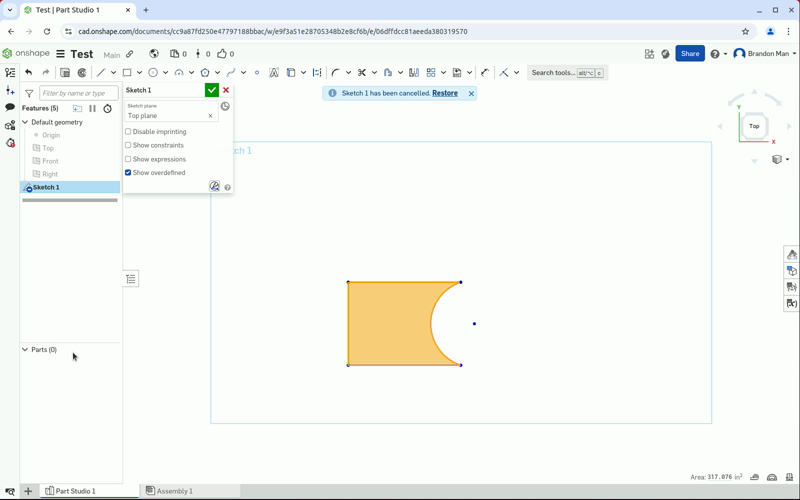
key(shift+e)
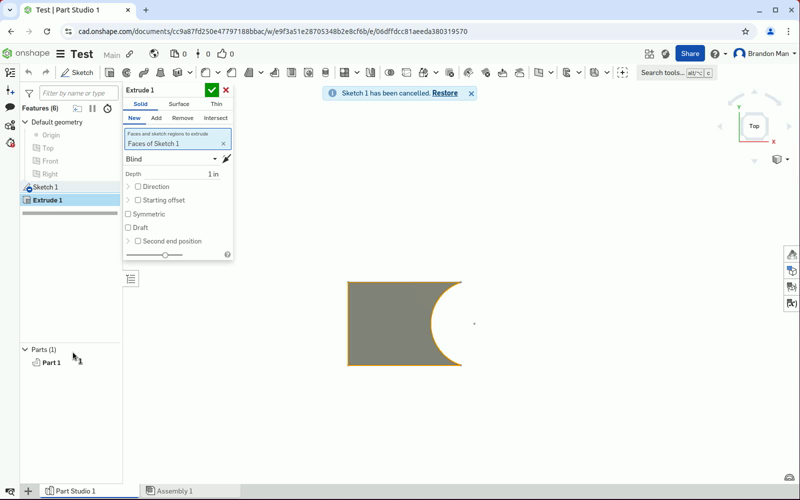
mouse_move(143, 106)
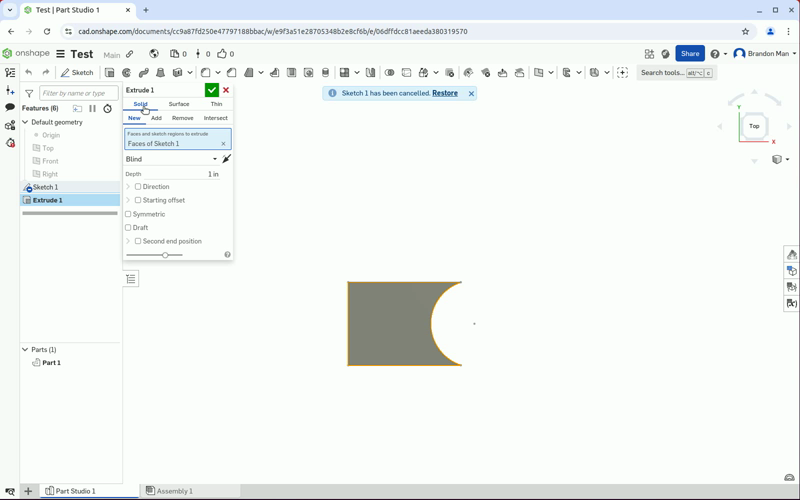
click(143, 106)
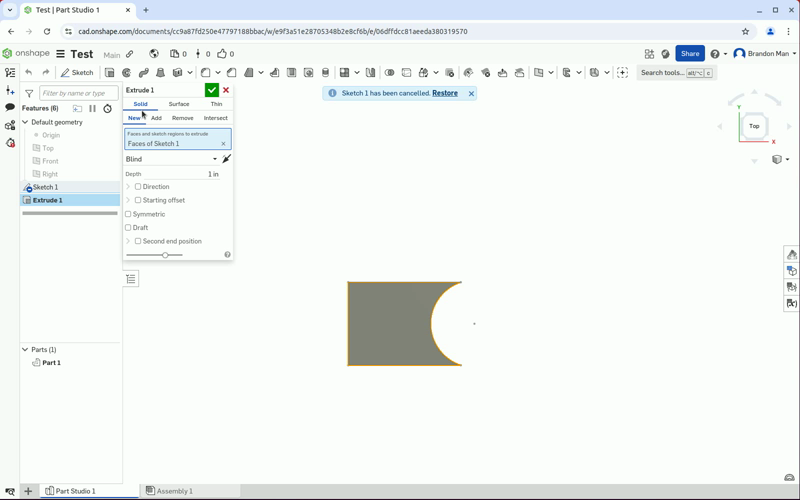
mouse_move(137, 120)
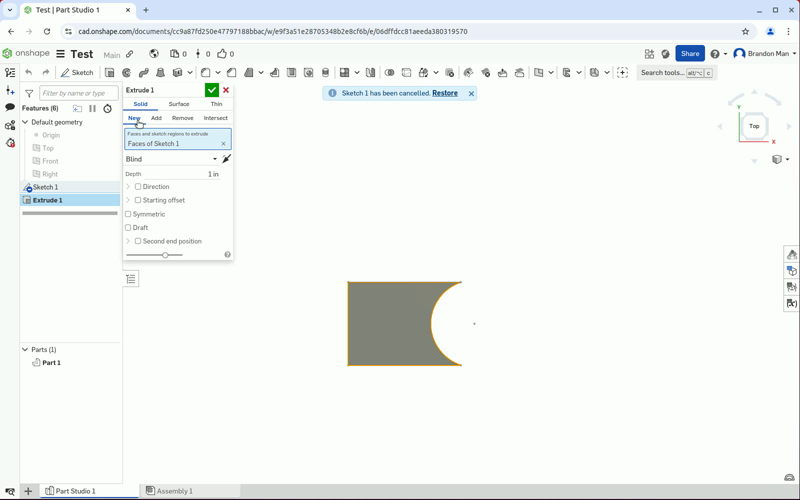
click(137, 120)
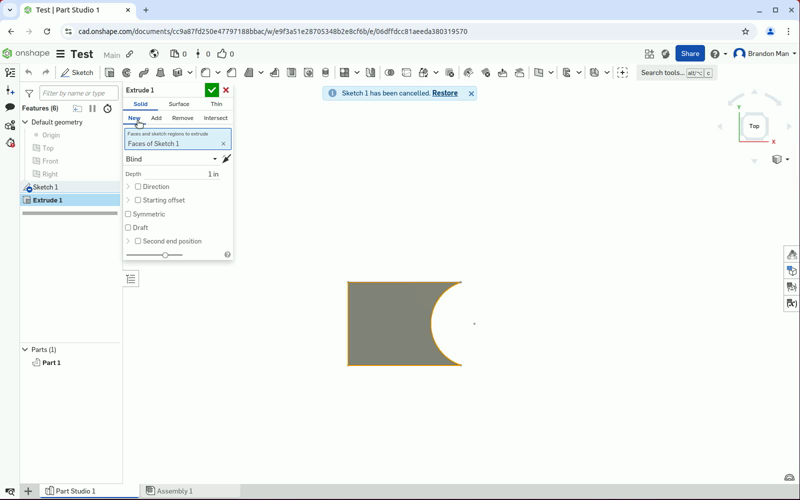
key(tab, 4)
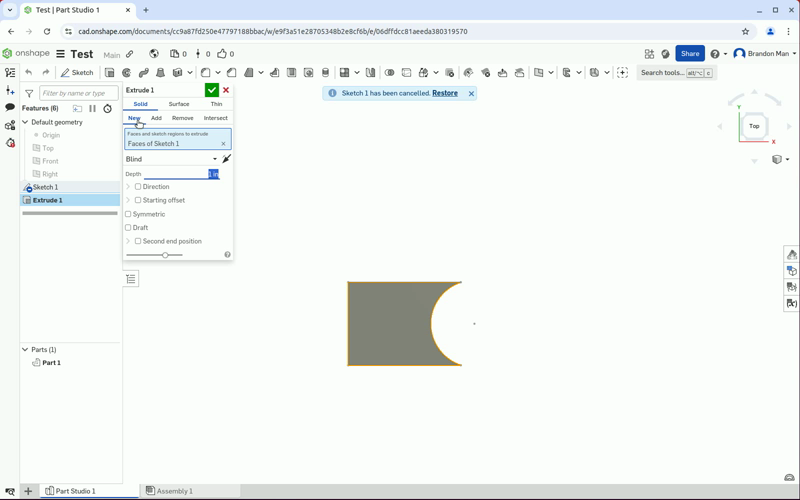
text(7.703)
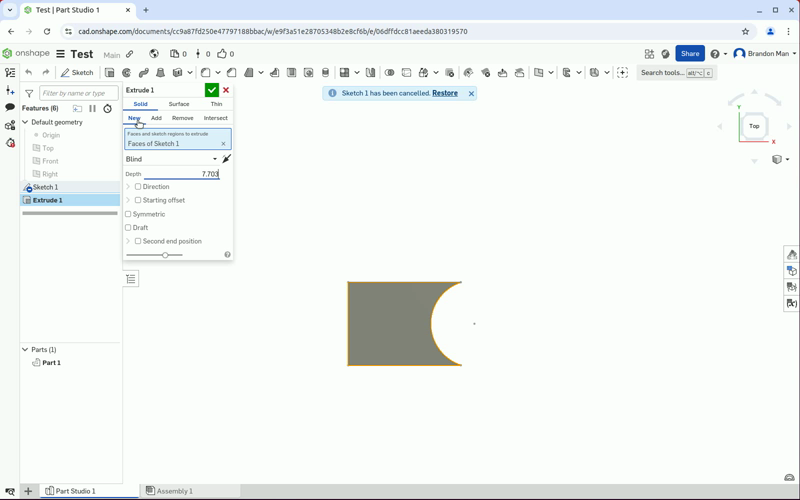
key(enter)
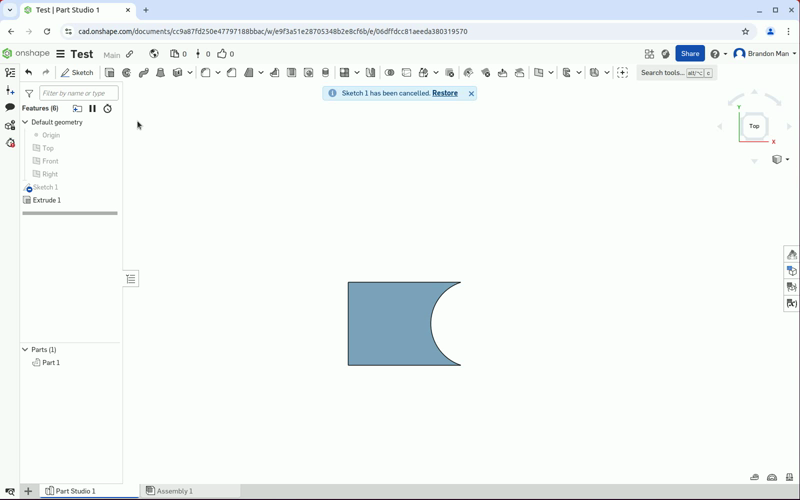
key(shift+h)
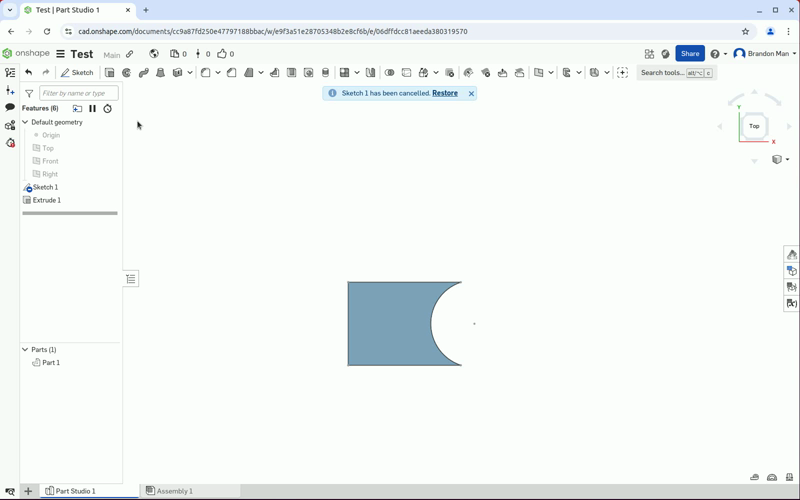
key(shift+h)
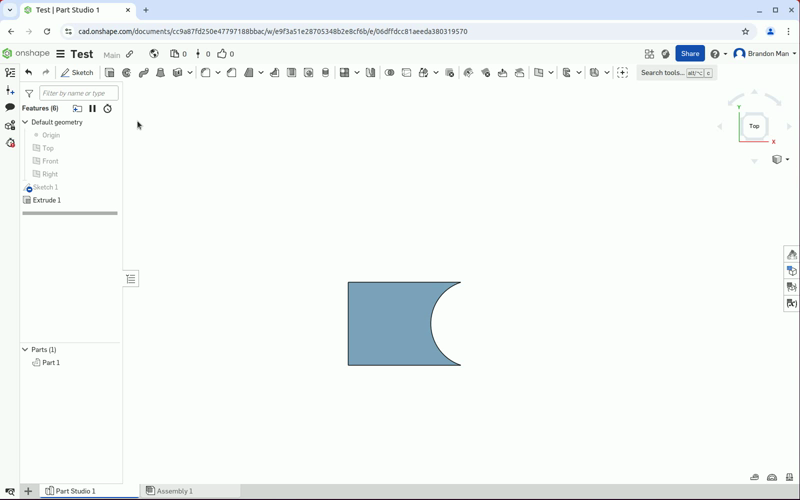
mouse_move(73, 189)
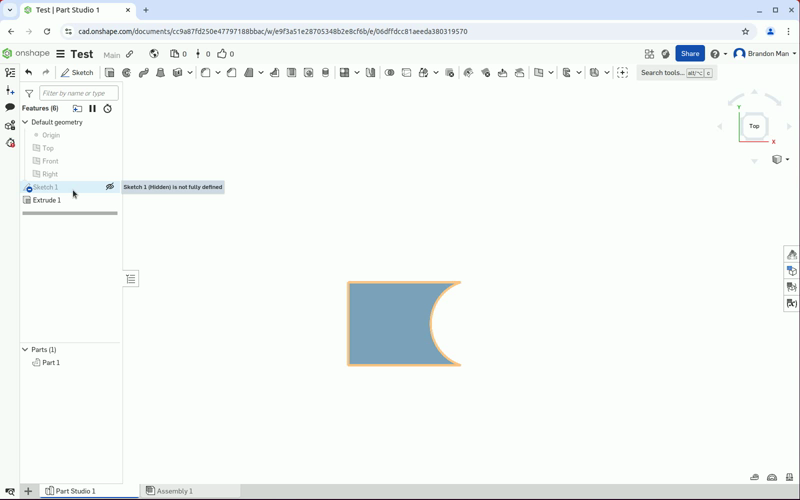
click(73, 189)
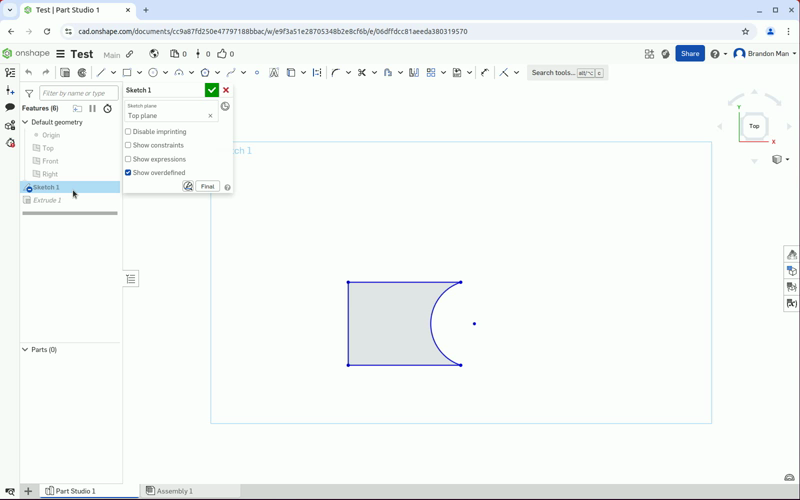
mouse_move(229, 92)
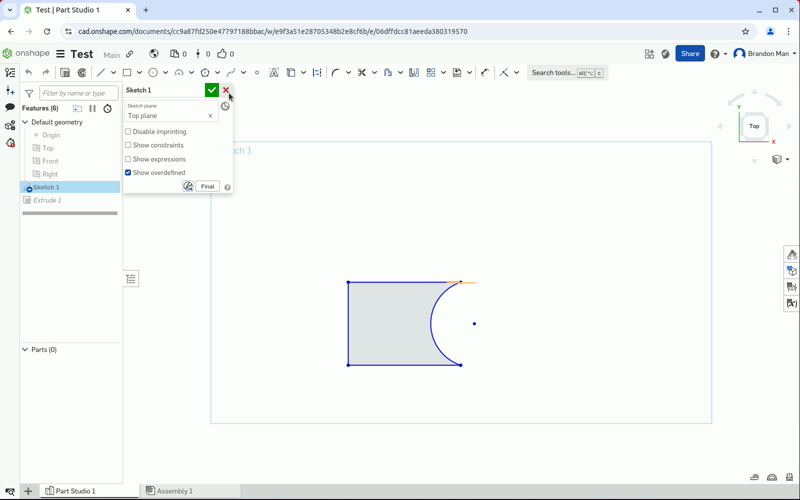
click(229, 92)
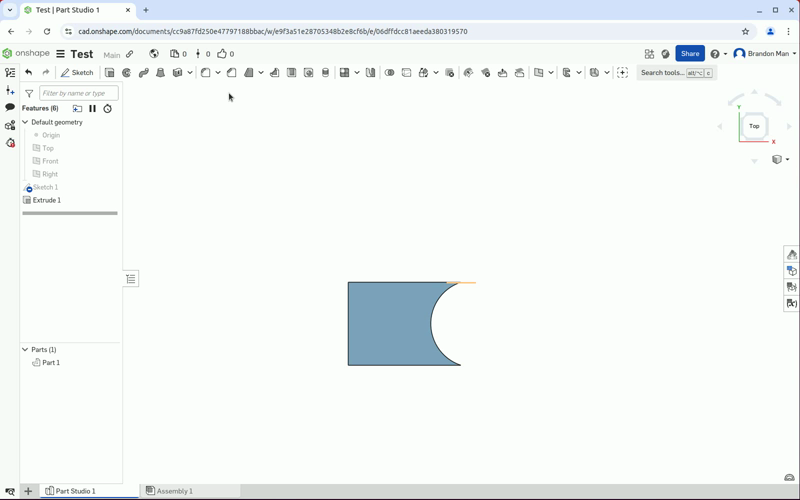
mouse_move(541, 75)
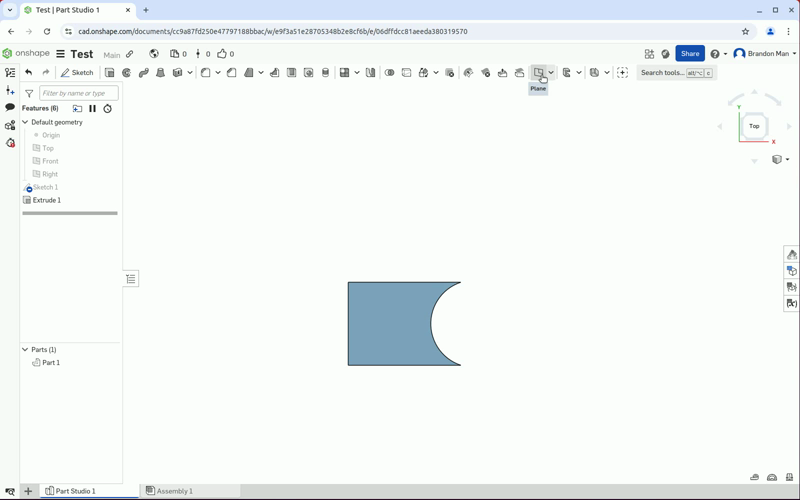
click(541, 75)
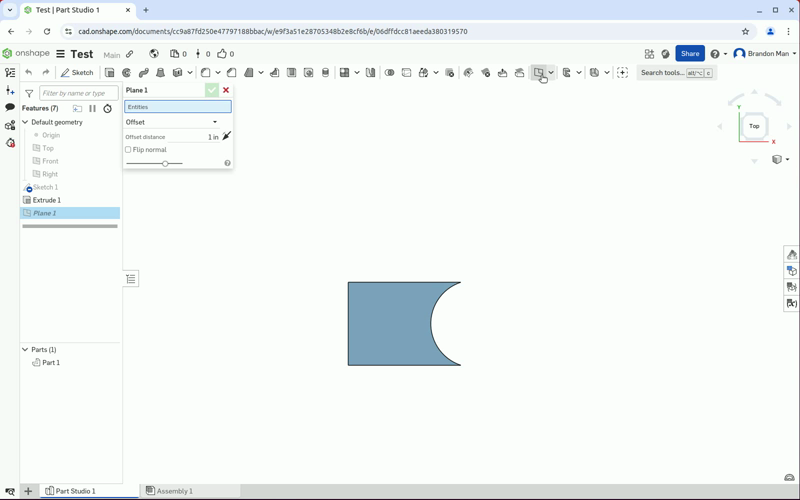
mouse_move(73, 150)
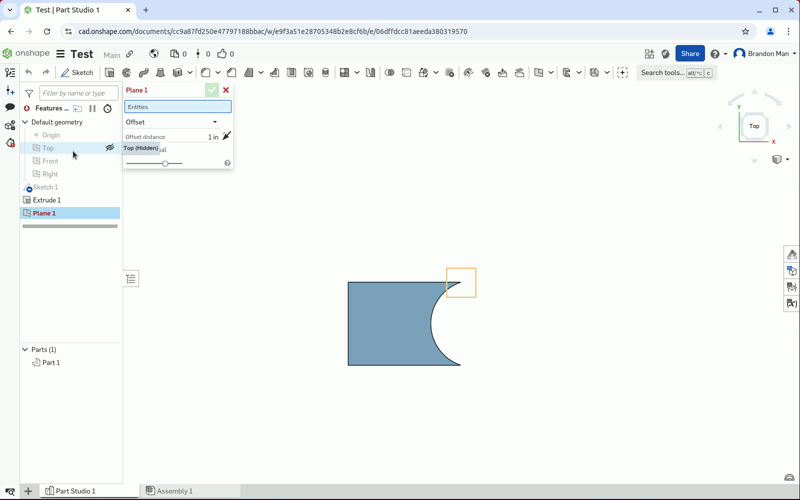
click(73, 150)
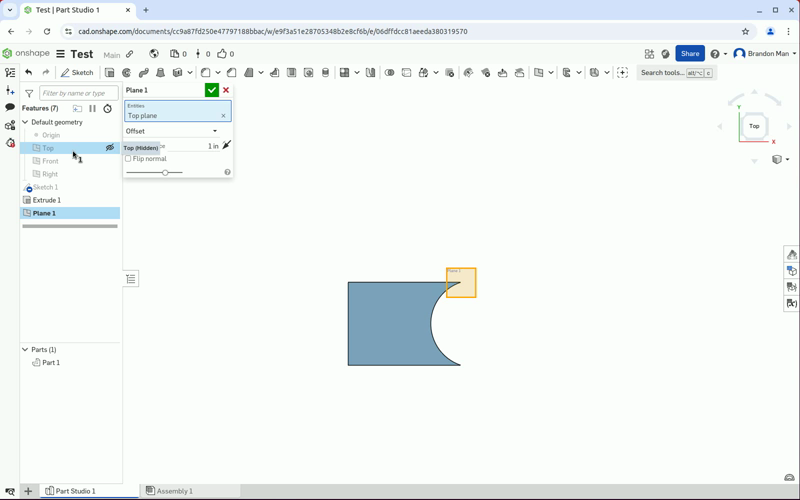
key(tab, 2)
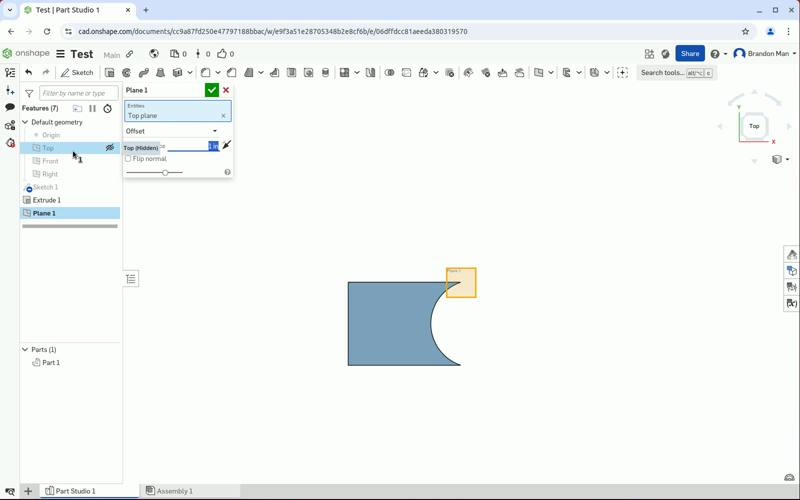
text(7.703)
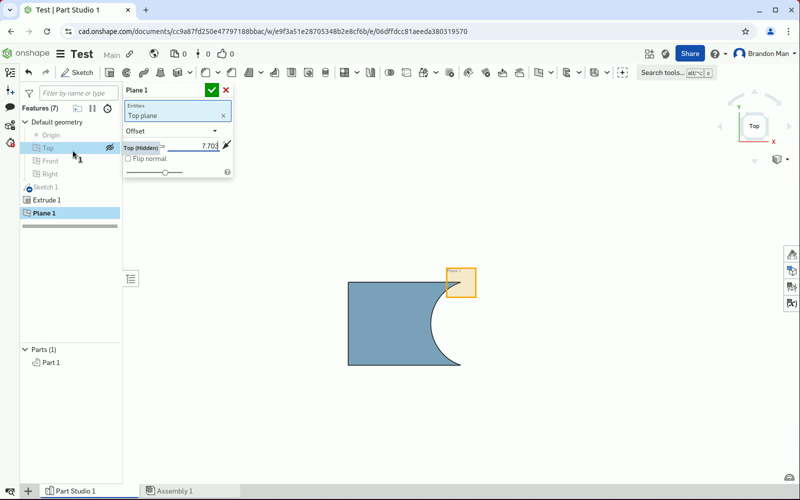
key(enter, 2)
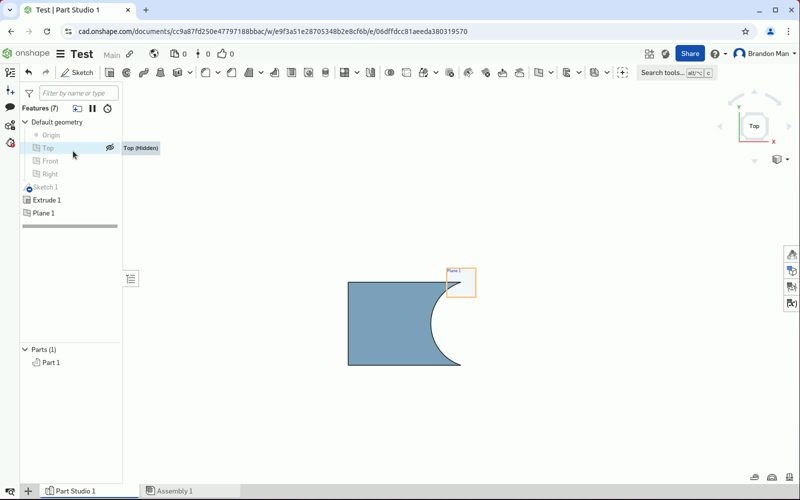
key(shift+s)
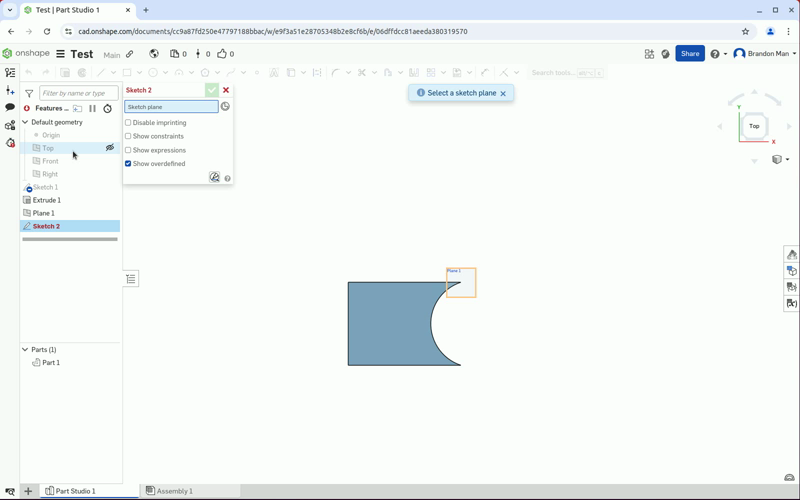
mouse_move(73, 215)
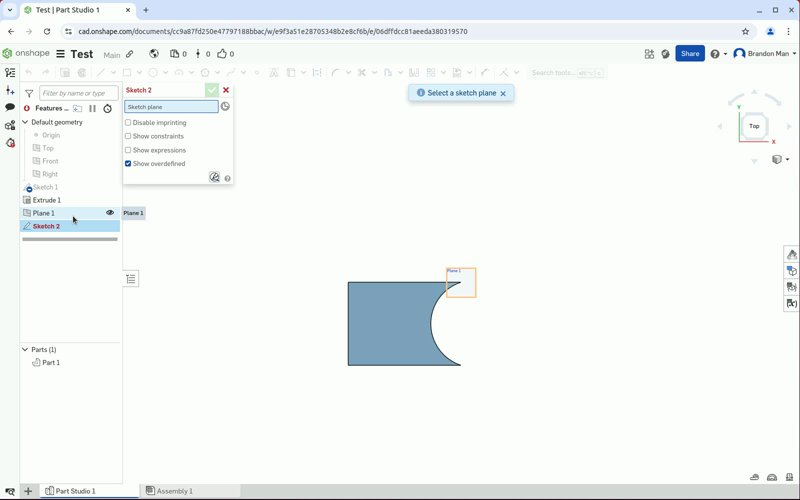
click(73, 215)
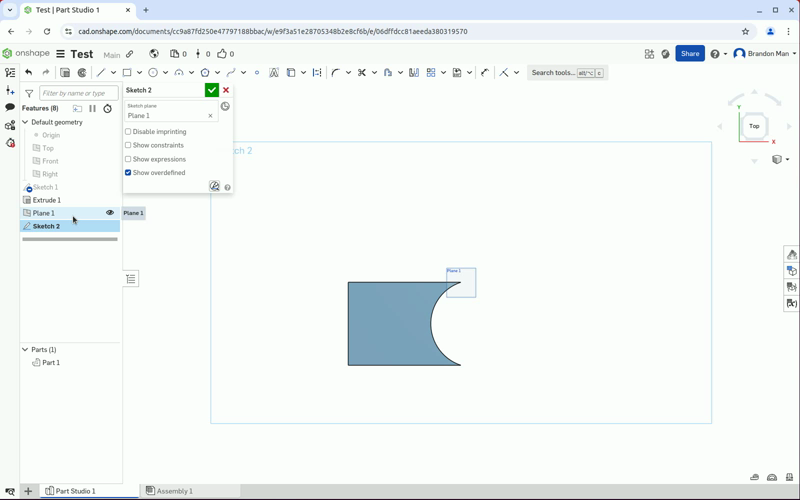
mouse_move(73, 352)
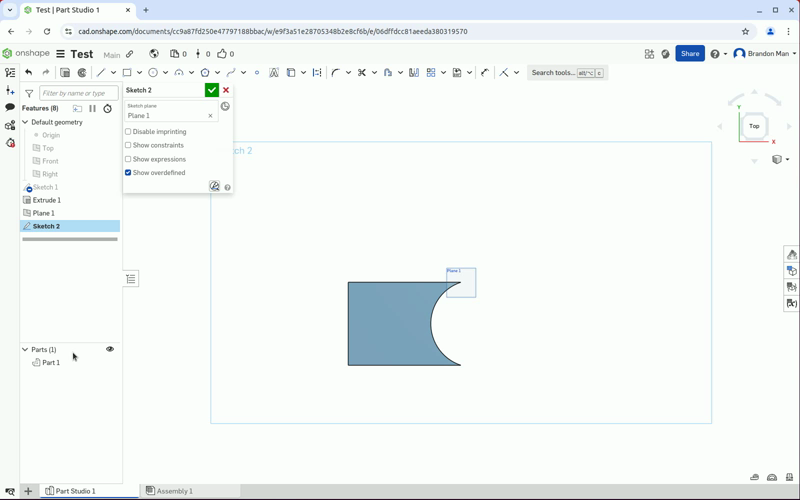
key(y)
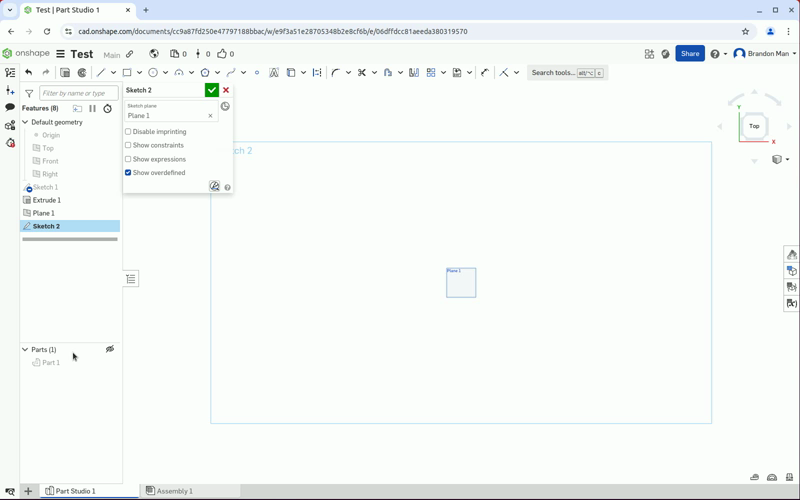
key(c)
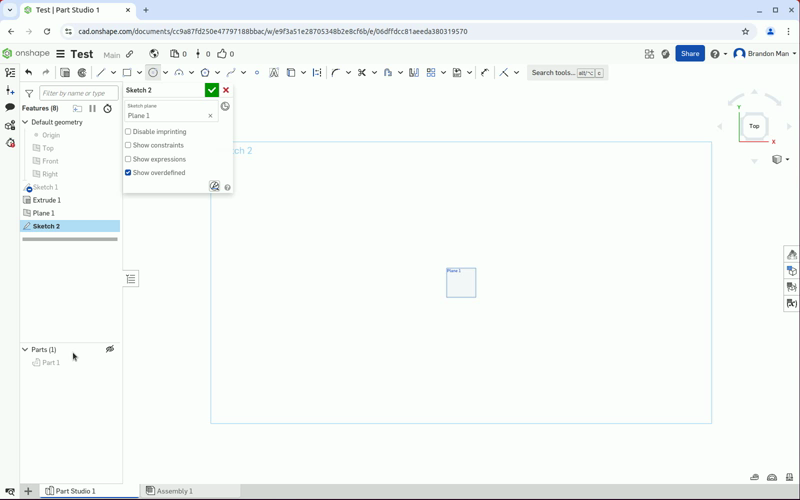
key_down(shift)
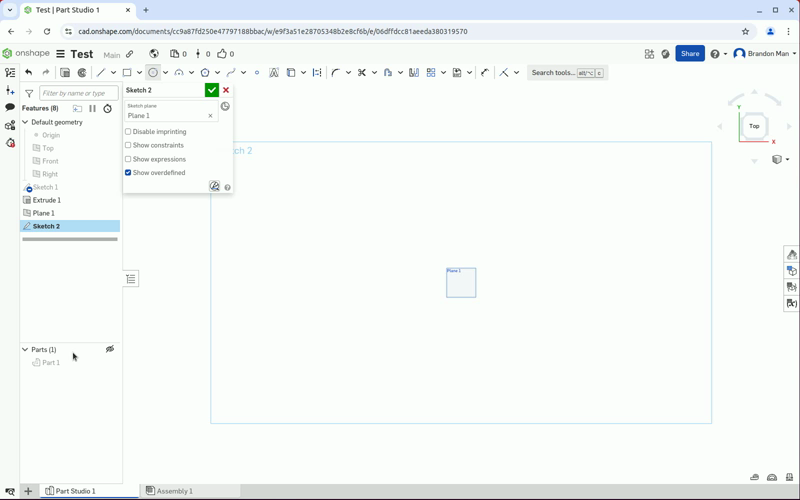
mouse_move(474, 324)
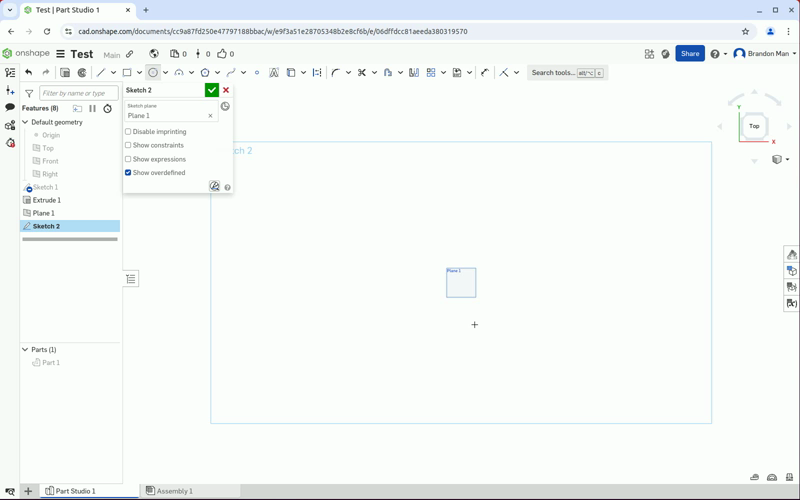
click(474, 324)
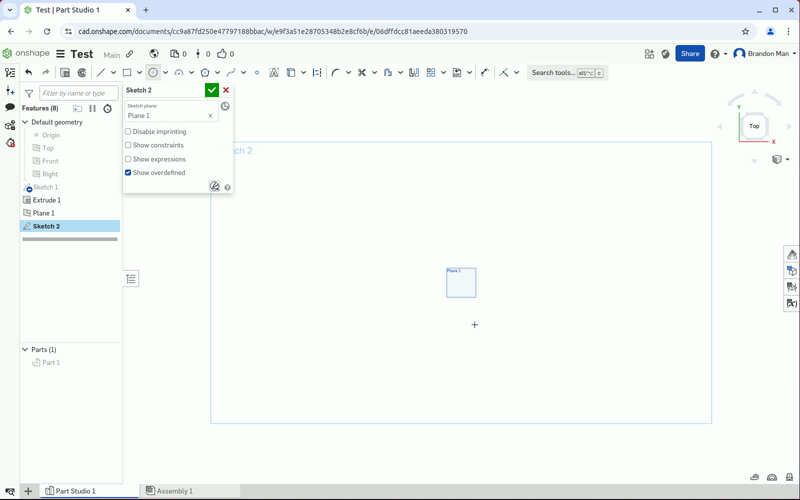
key_up(shift)
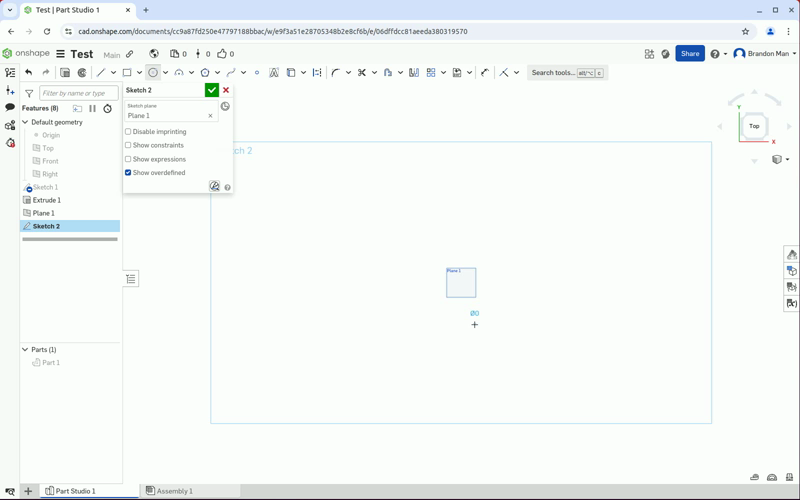
mouse_move(518, 324)
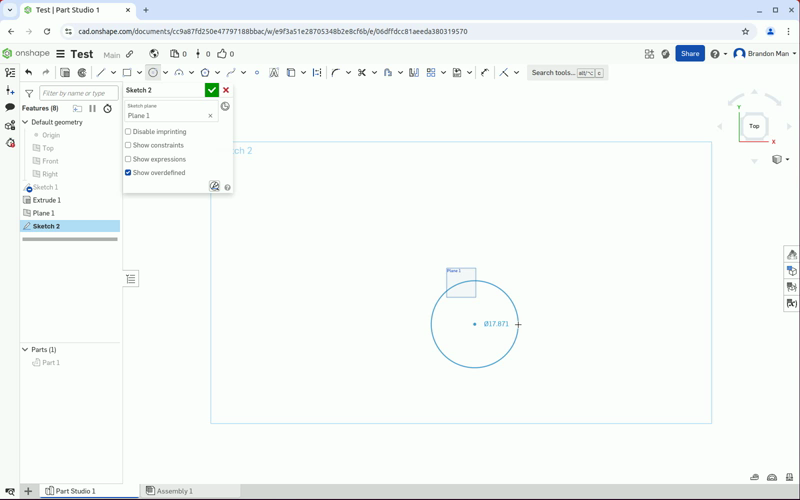
click(518, 324)
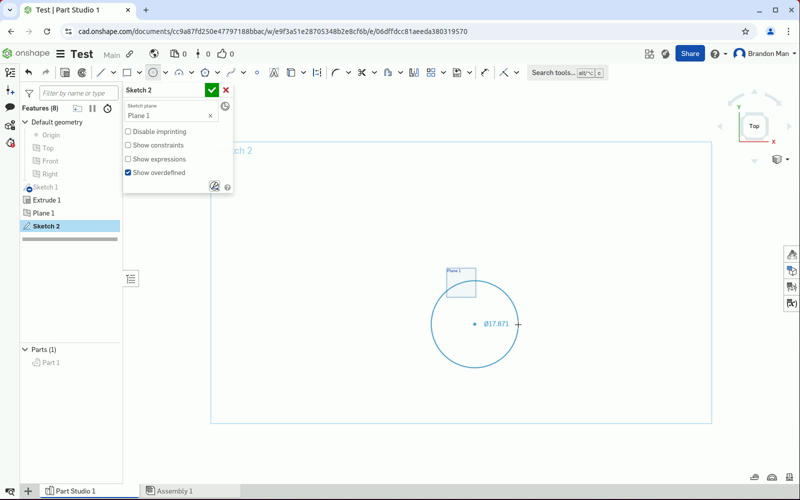
key(esc)
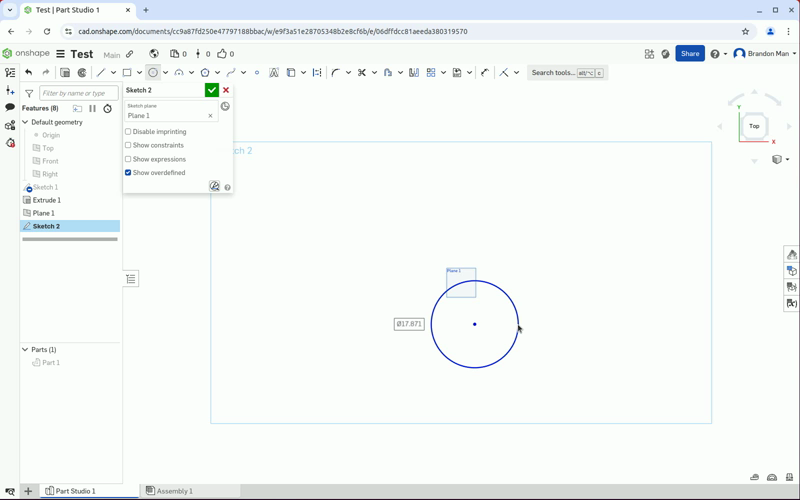
mouse_move(469, 350)
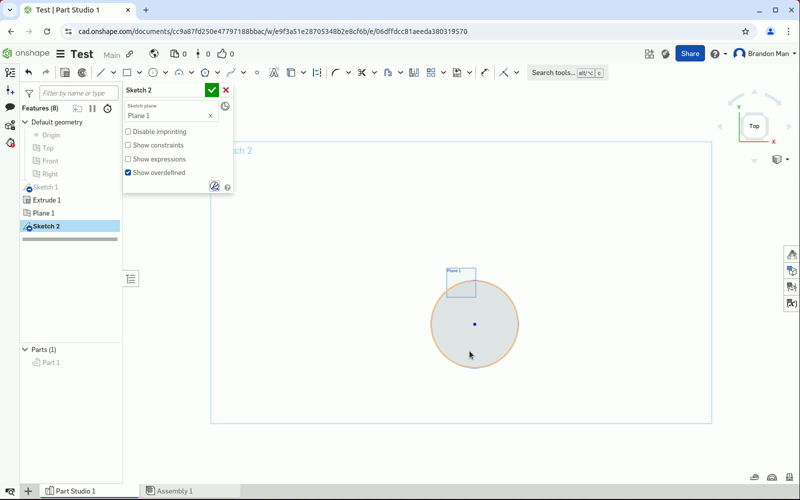
click(469, 350)
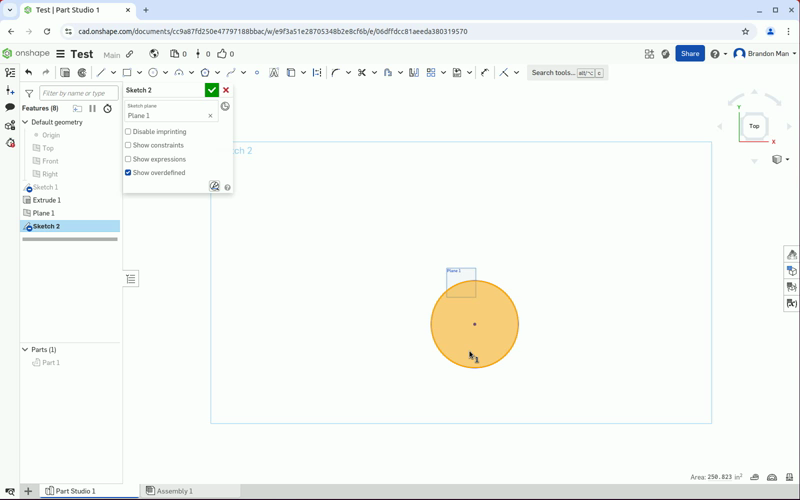
mouse_move(73, 352)
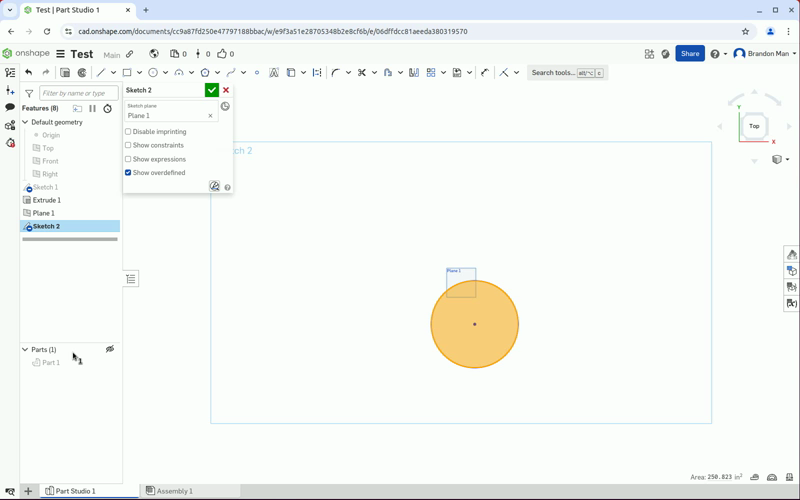
key(shift+y)
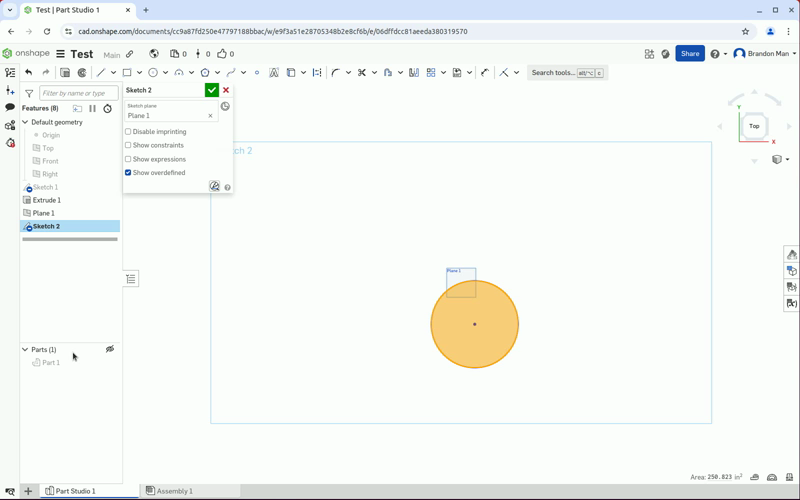
key(shift+e)
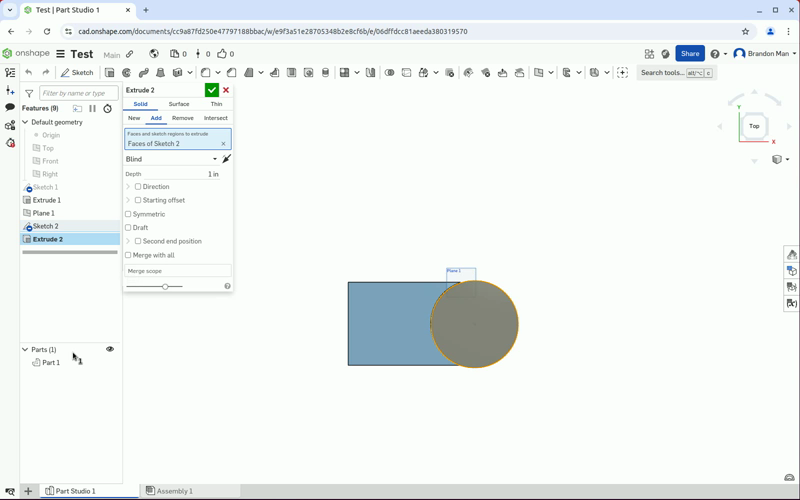
mouse_move(143, 106)
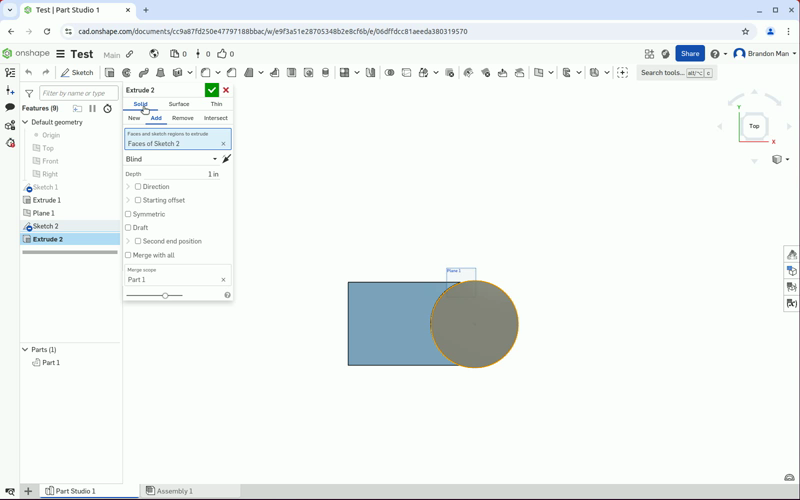
click(143, 106)
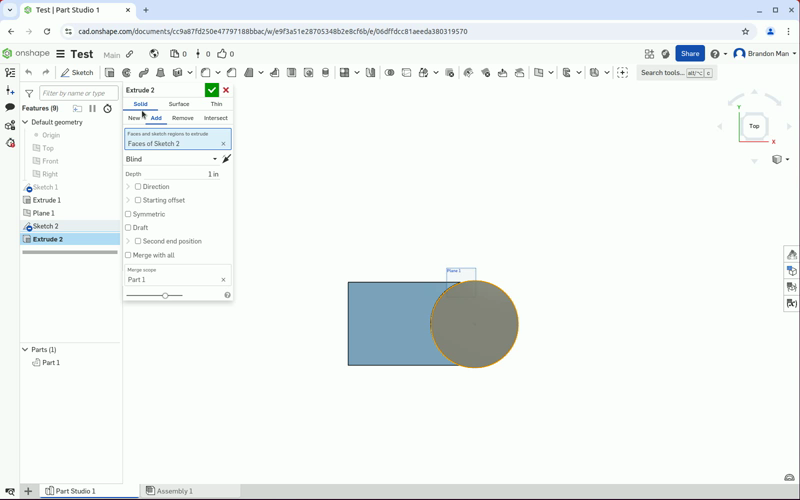
mouse_move(137, 120)
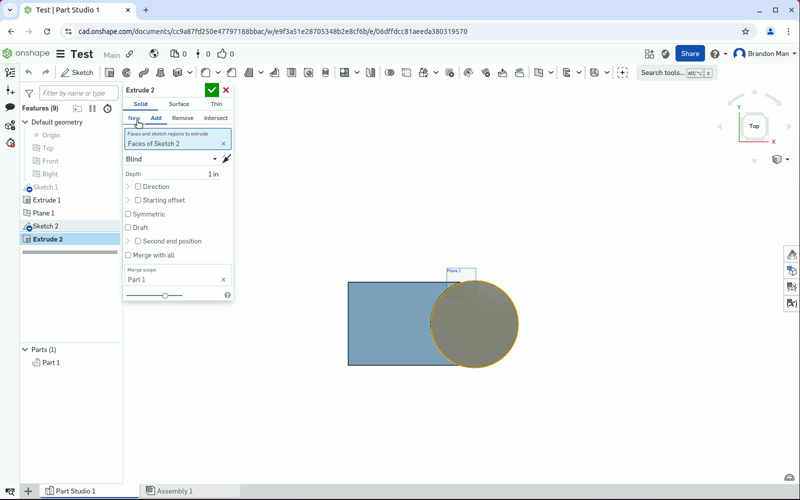
click(137, 120)
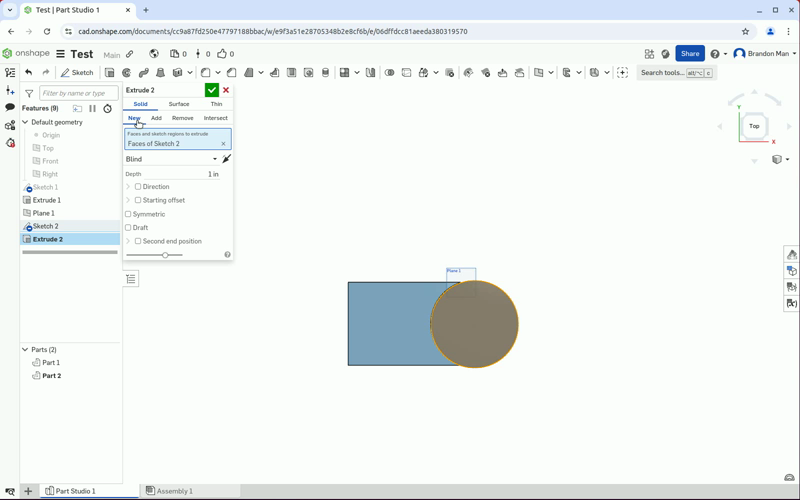
key(tab, 4)
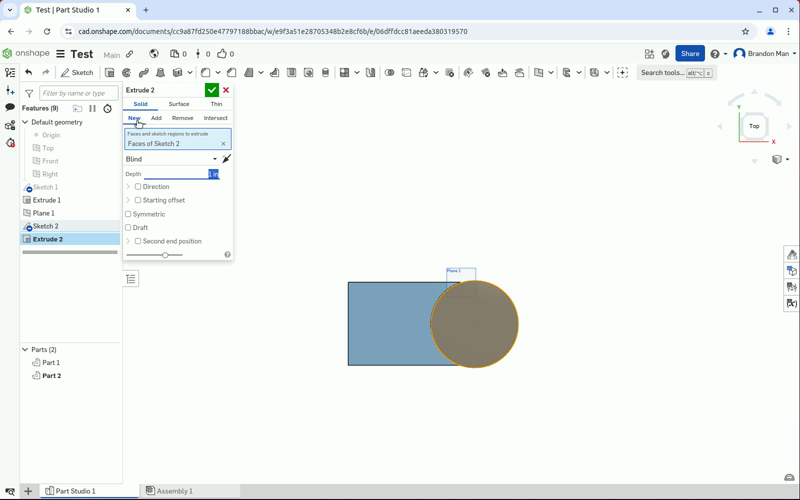
text(-7.703)
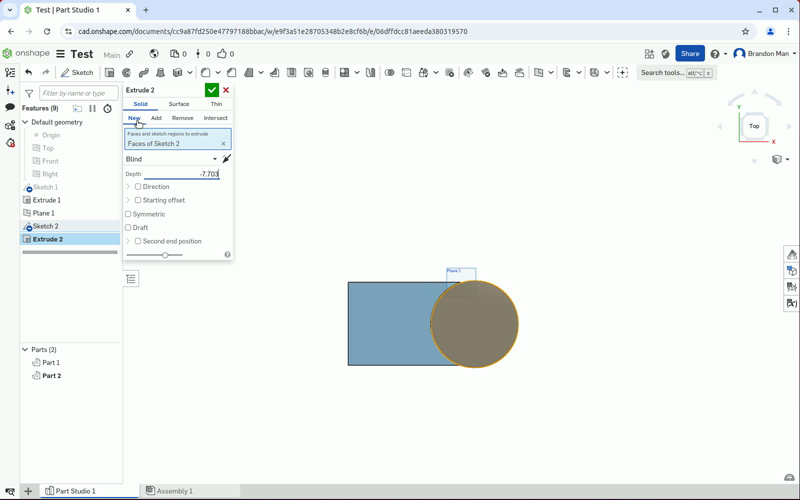
key(enter)
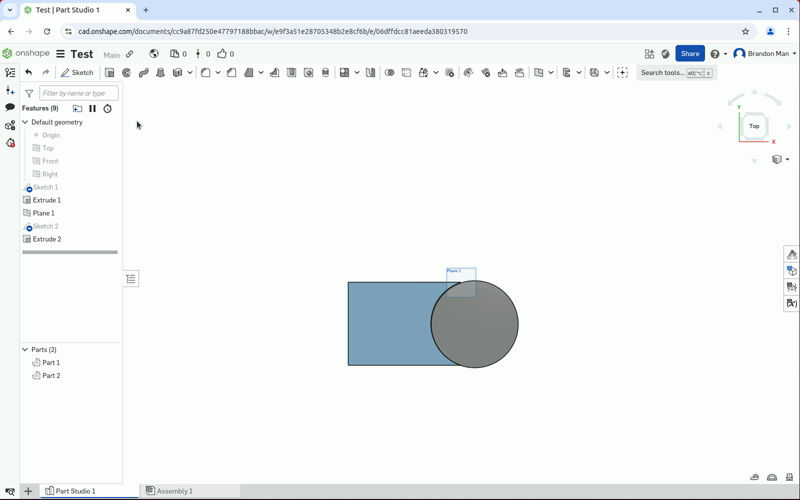
key(shift+h)
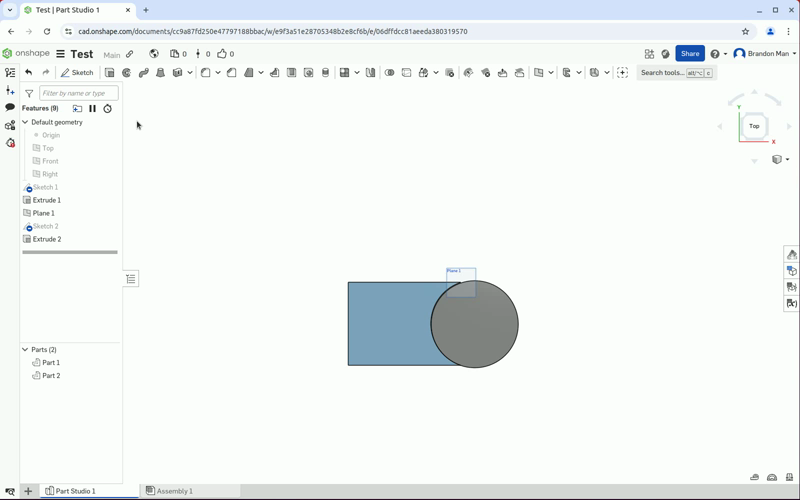
key(shift+h)
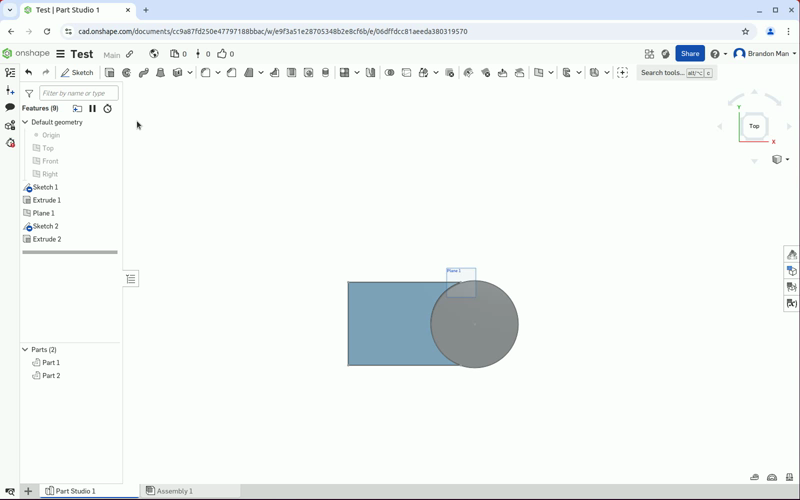
key(shift+7)
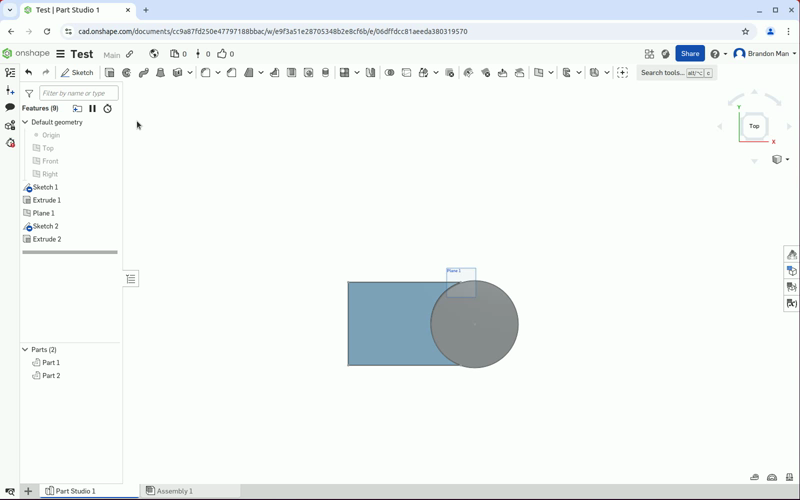
key(up, 3)
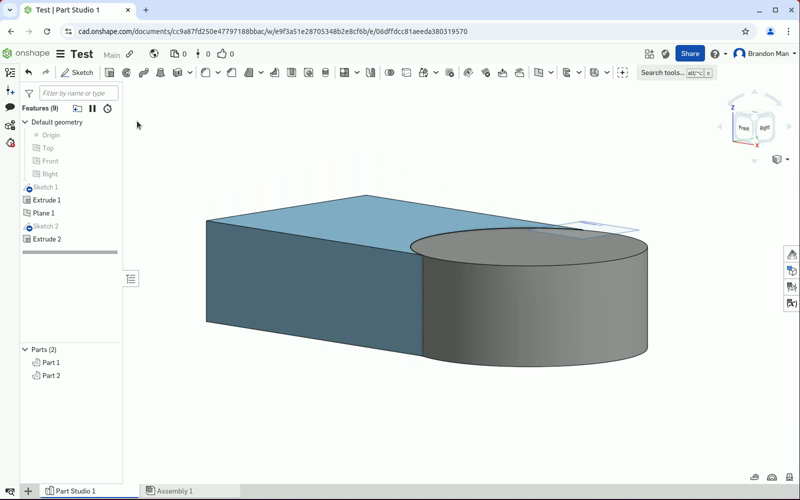
key(left, 3)
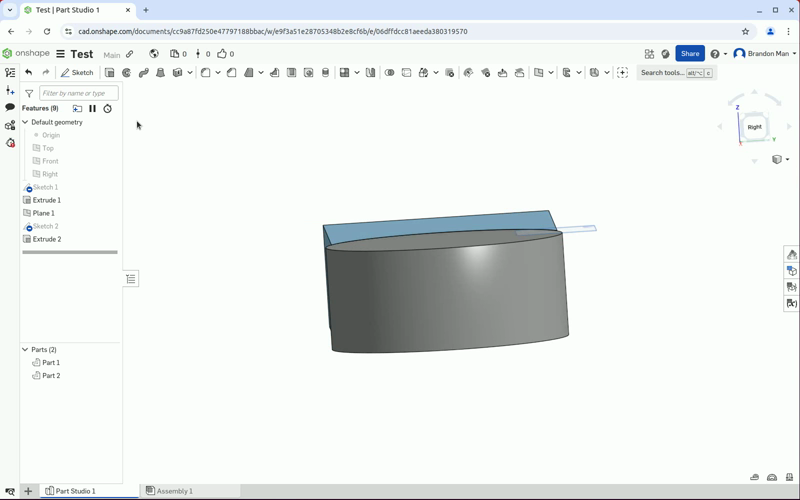
key(right, 3)
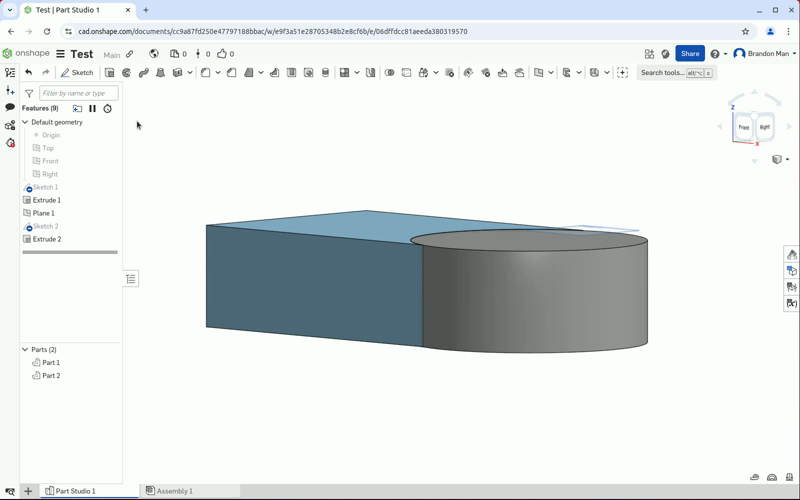
key(down, 3)
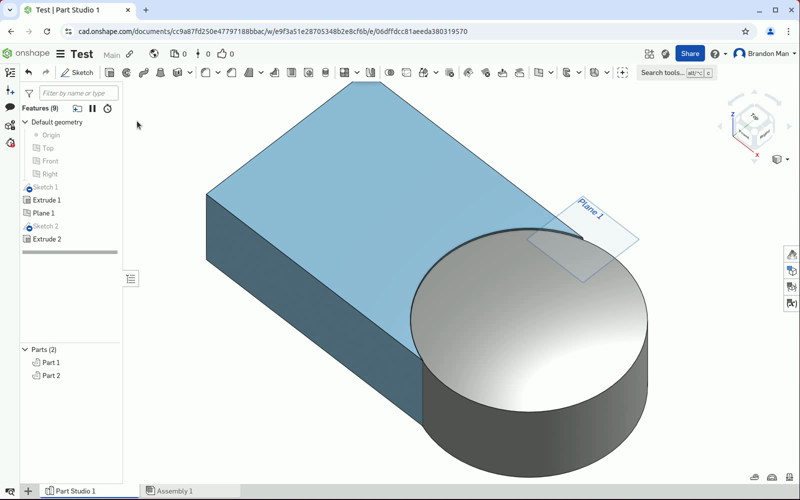
mouse_move(73, 189)
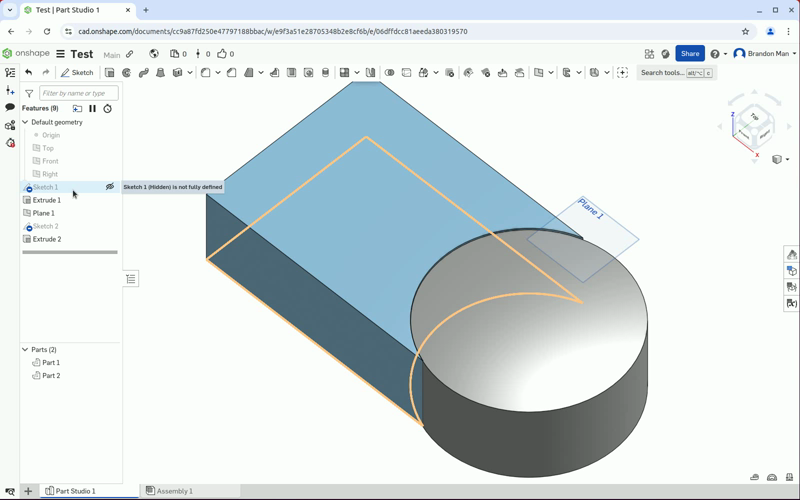
click(73, 189)